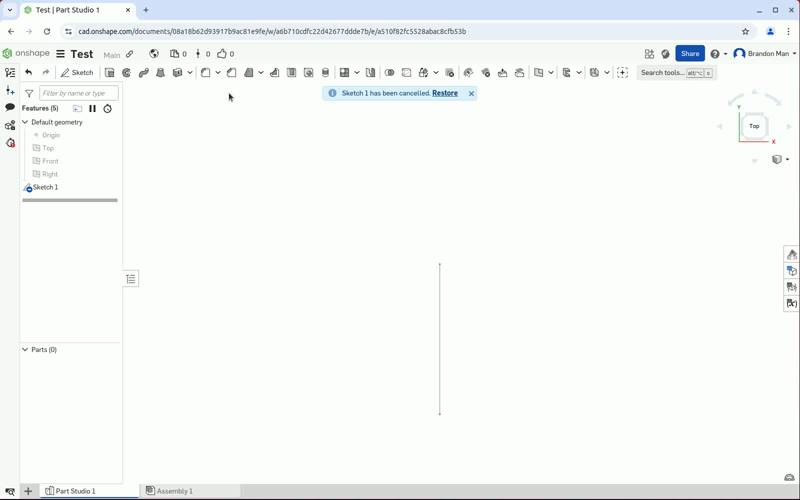
key(shift+h)
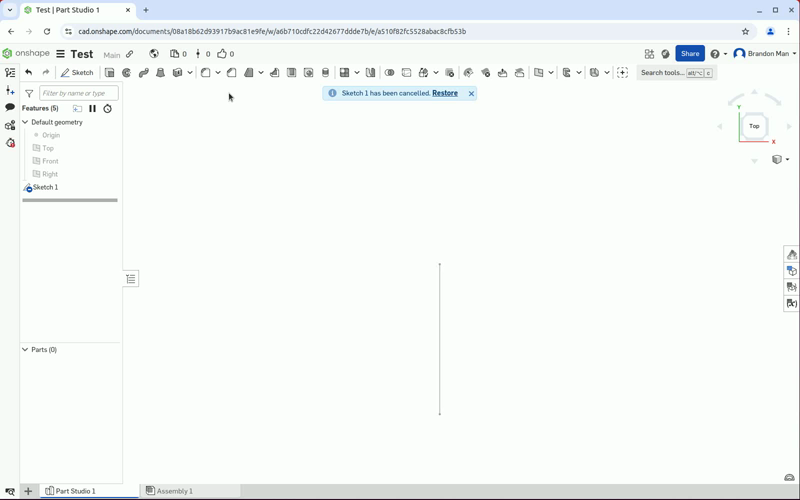
key(shift+s)
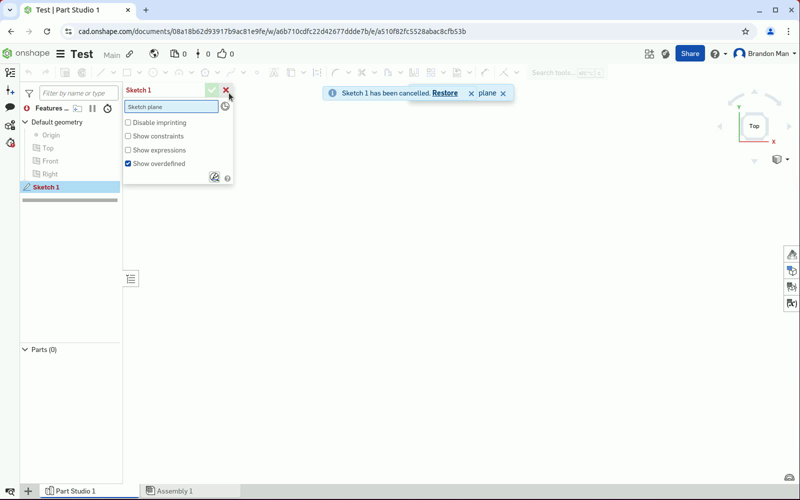
mouse_move(73, 150)
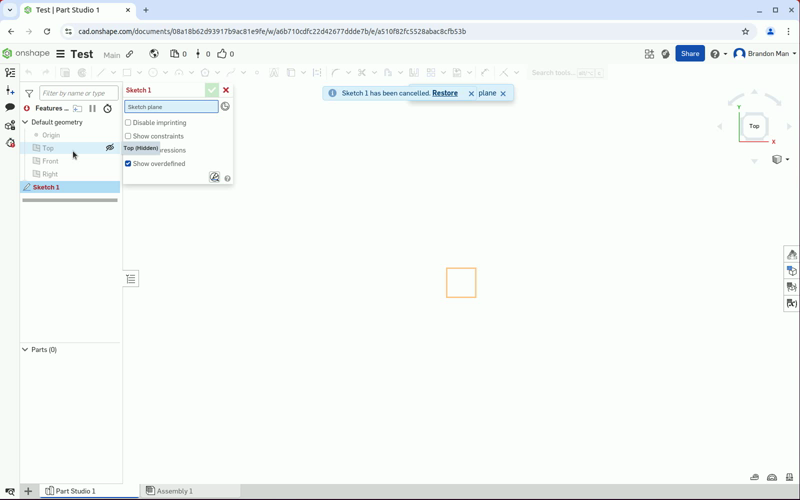
click(73, 150)
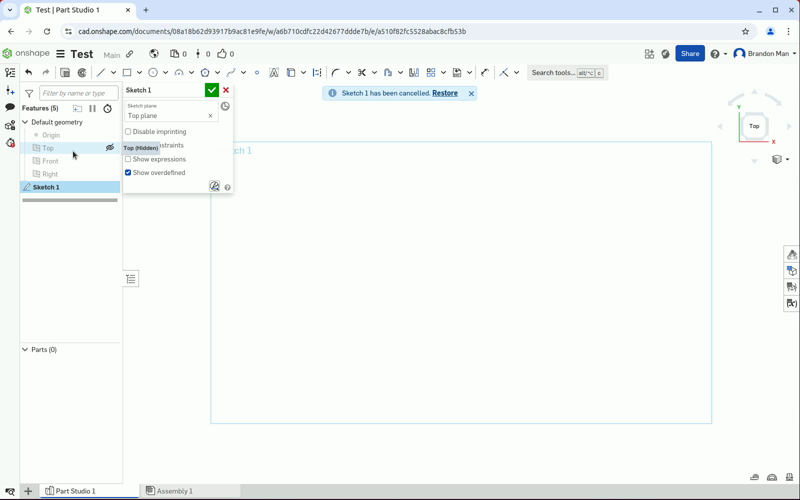
mouse_move(73, 352)
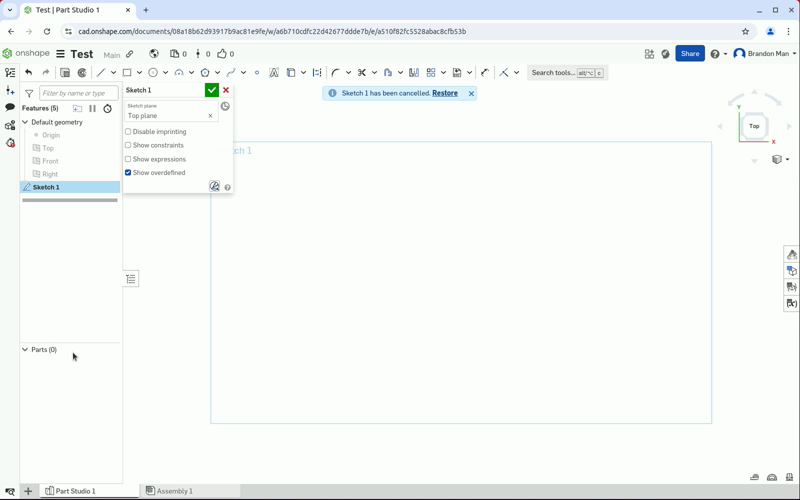
key(y)
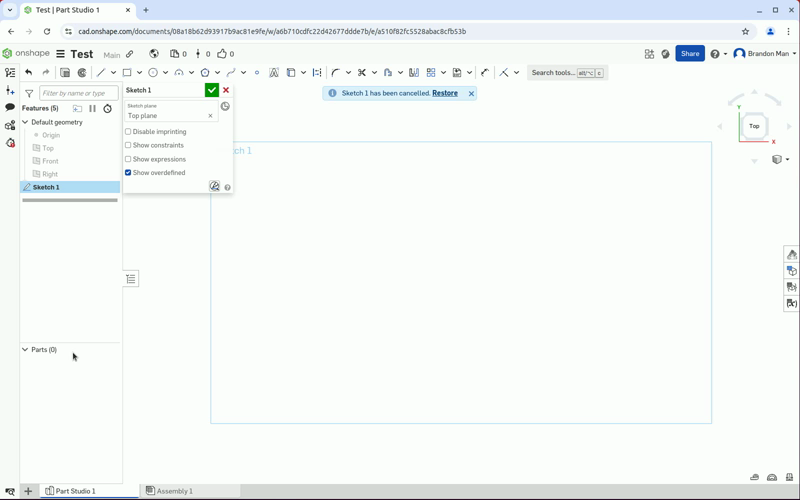
key(l)
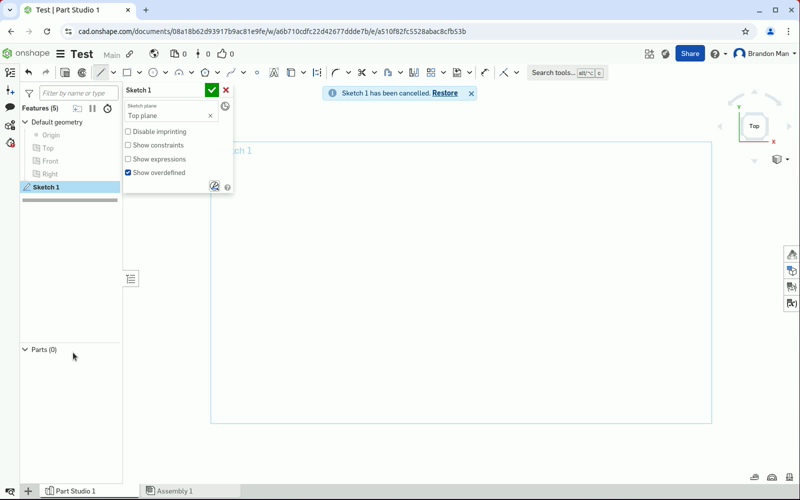
key_down(shift)
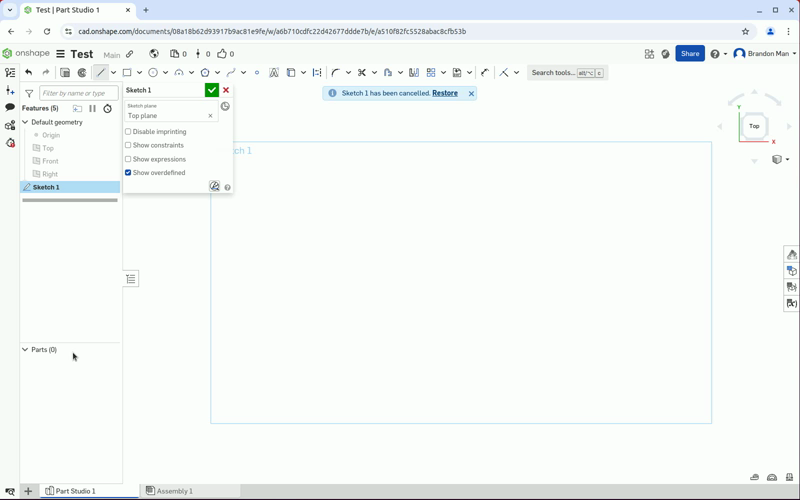
mouse_move(348, 395)
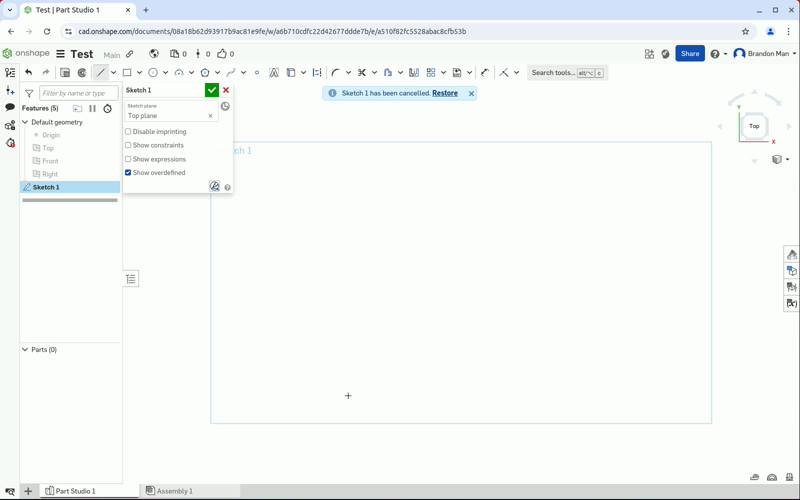
click(348, 395)
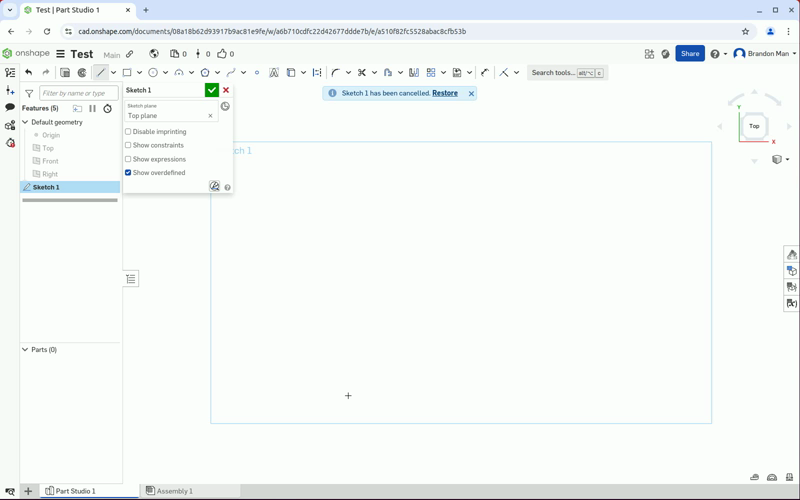
key_up(shift)
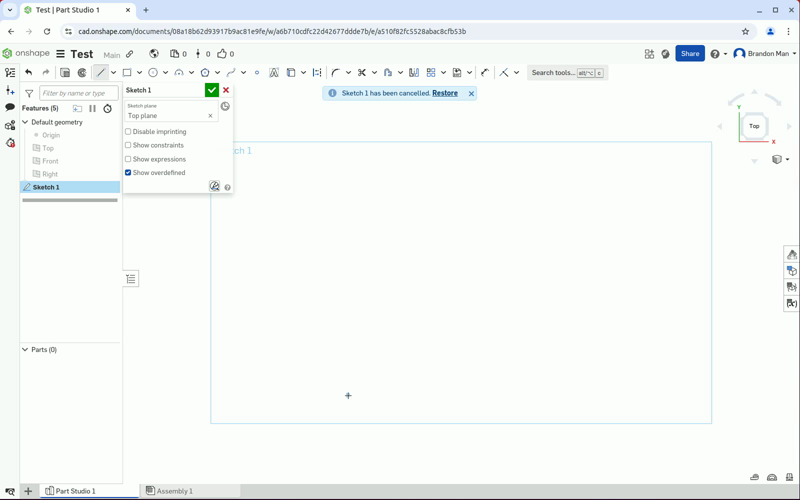
key_down(shift)
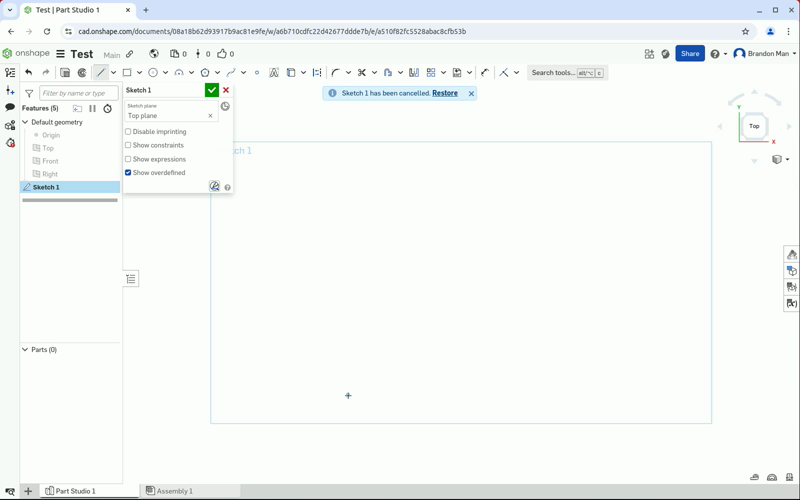
mouse_move(572, 395)
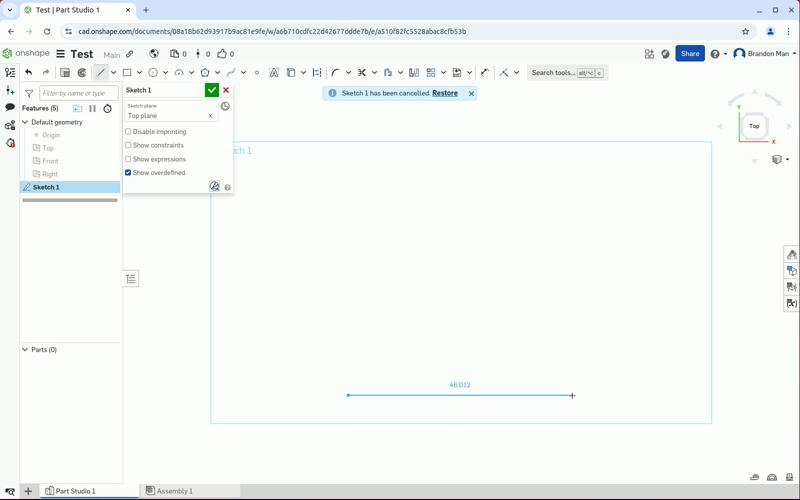
click(572, 395)
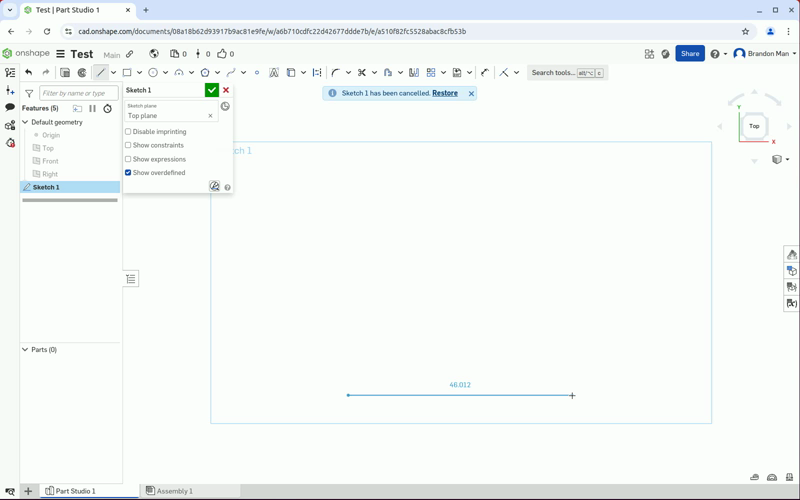
key_up(shift)
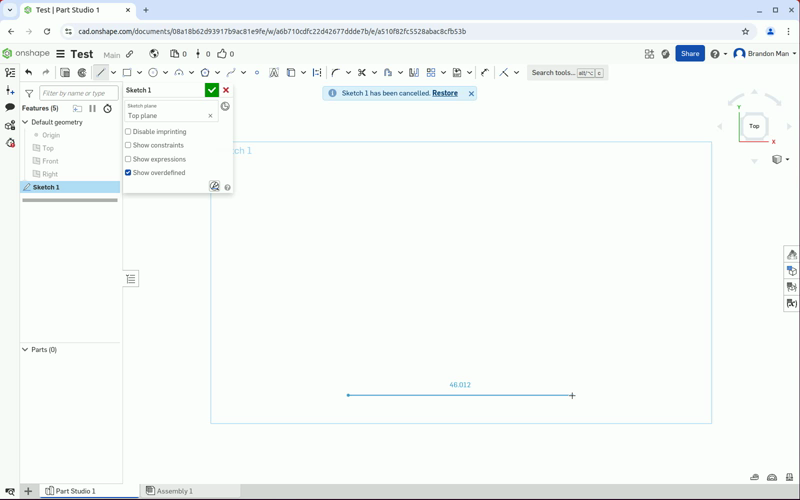
key_down(shift)
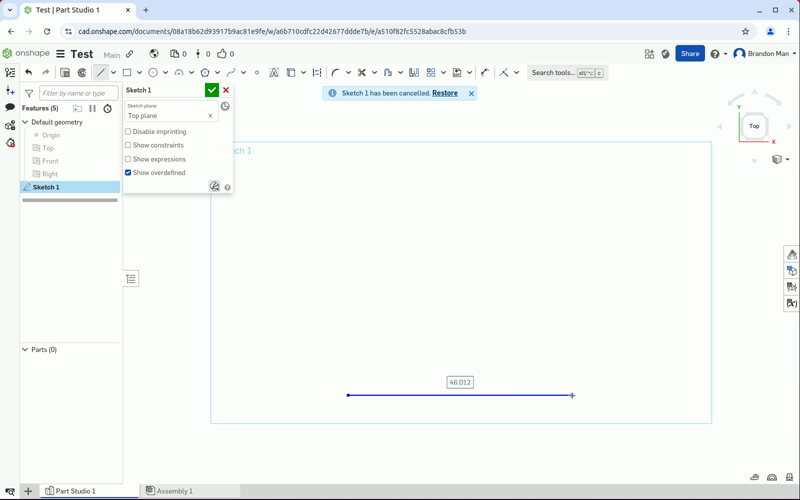
mouse_move(572, 171)
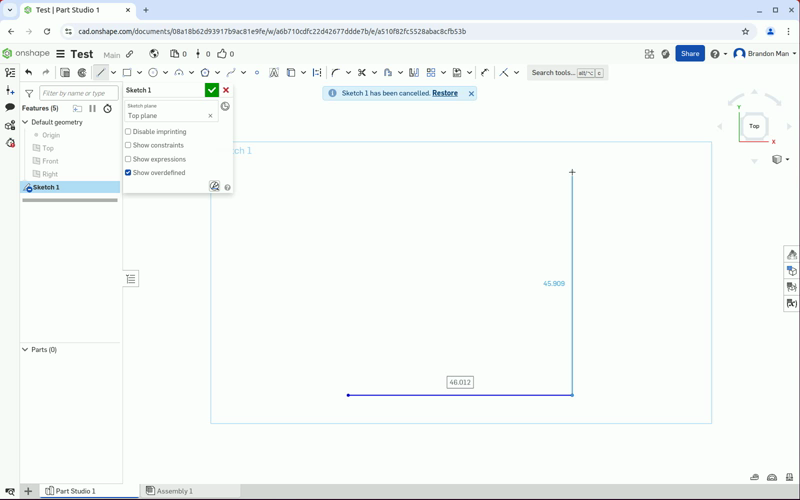
click(572, 171)
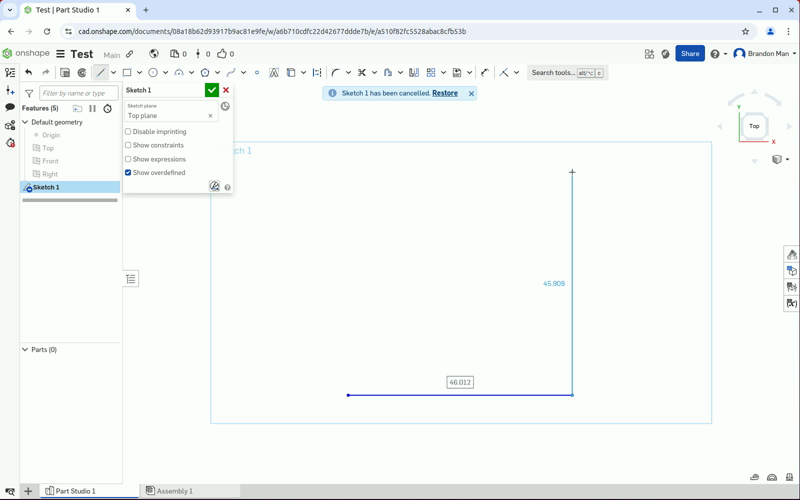
key_up(shift)
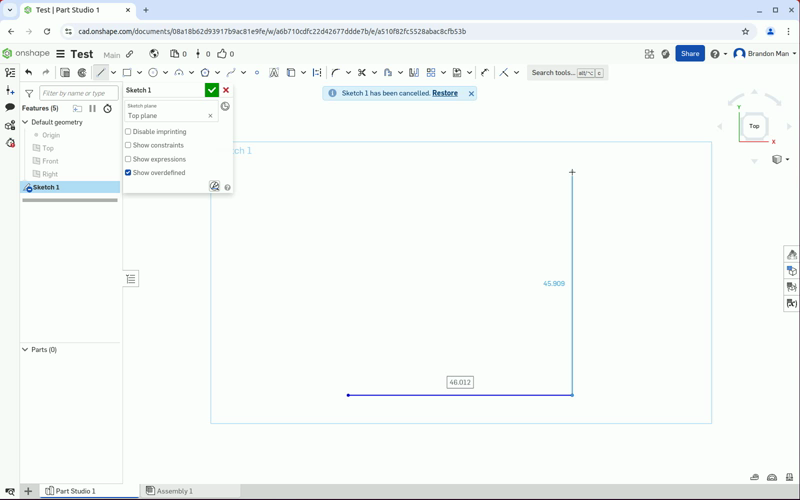
key_down(shift)
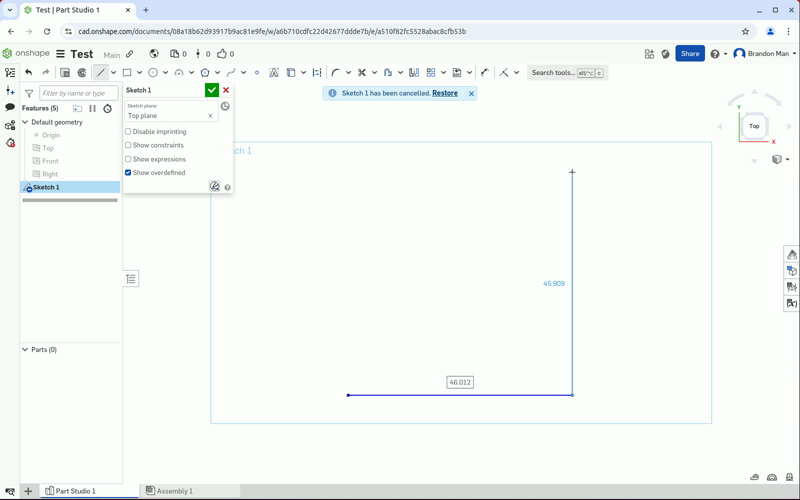
mouse_move(348, 171)
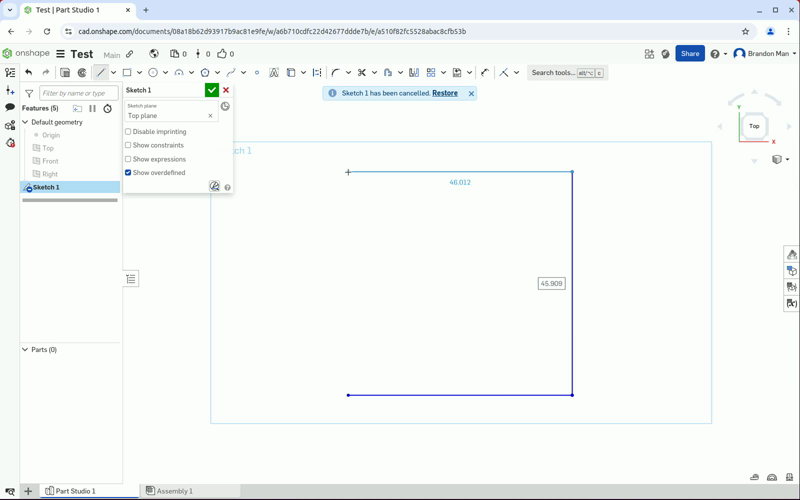
click(348, 171)
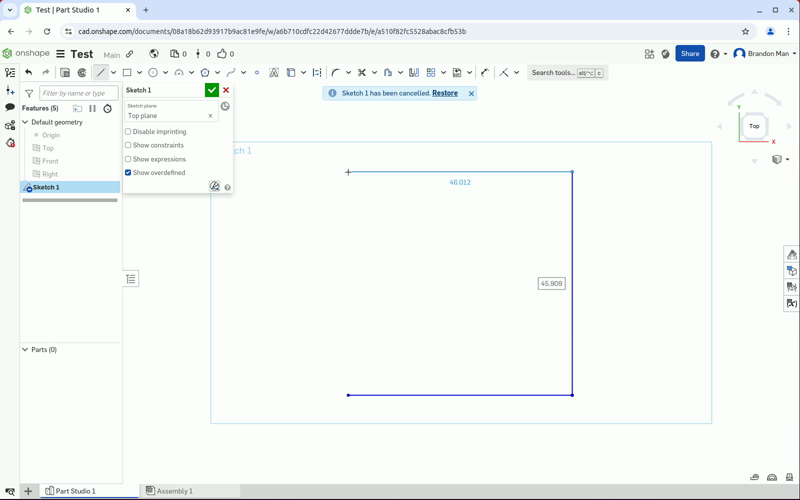
key_up(shift)
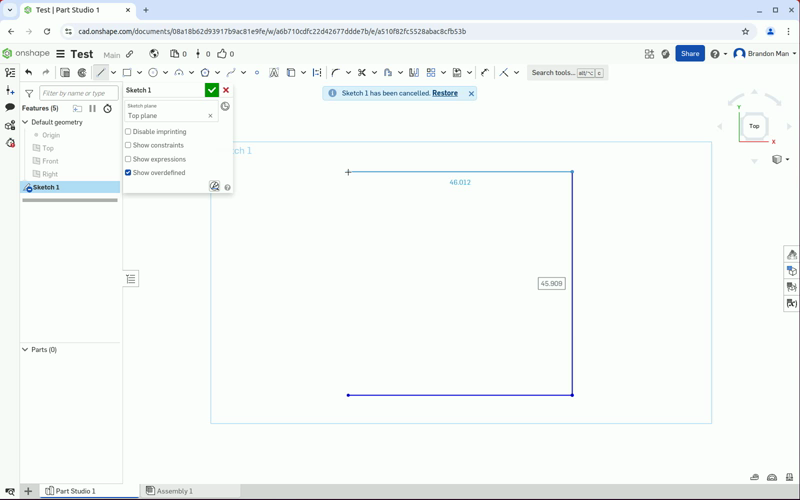
key_down(shift)
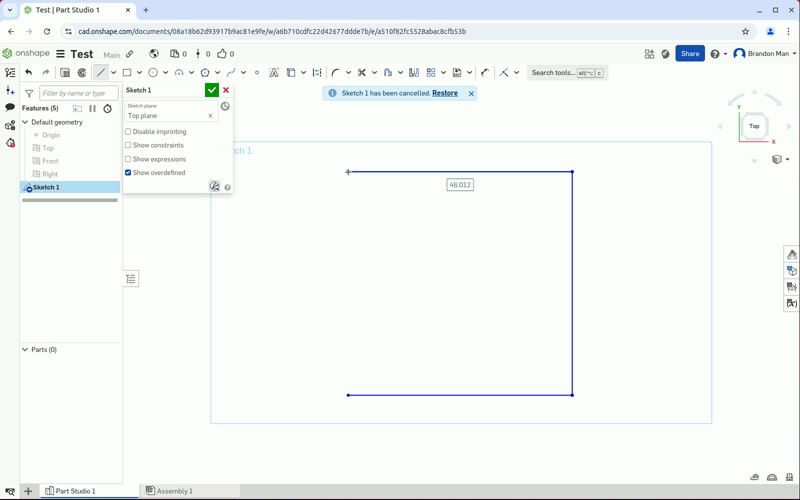
mouse_move(348, 395)
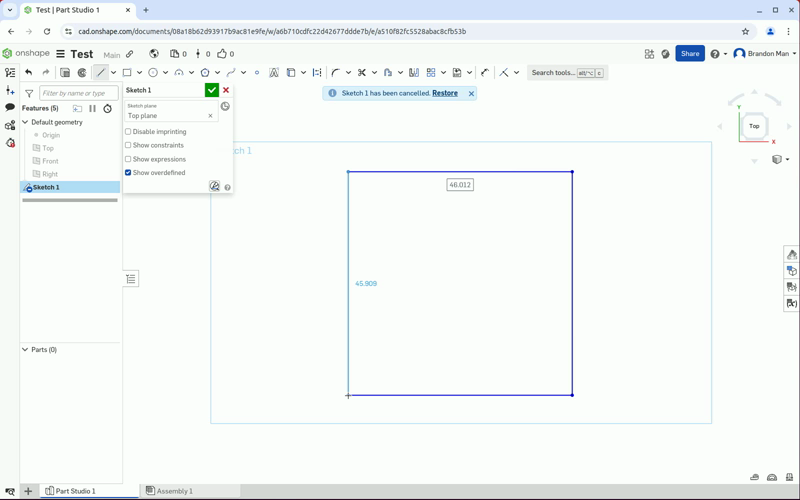
key_up(shift)
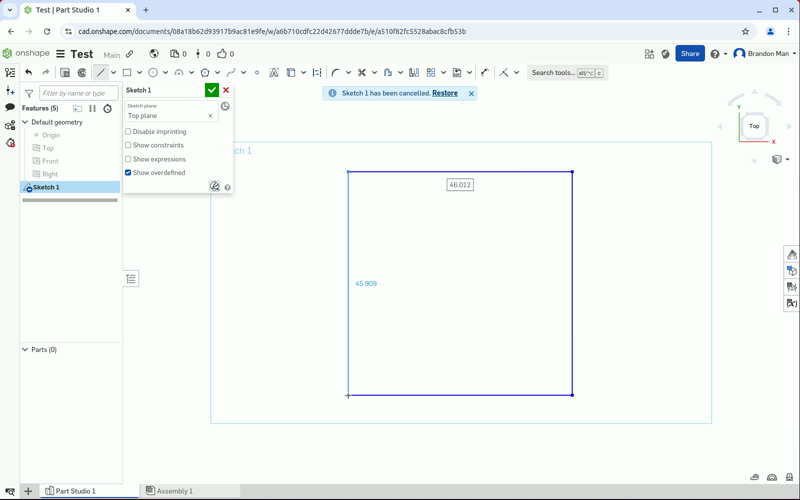
click(348, 395)
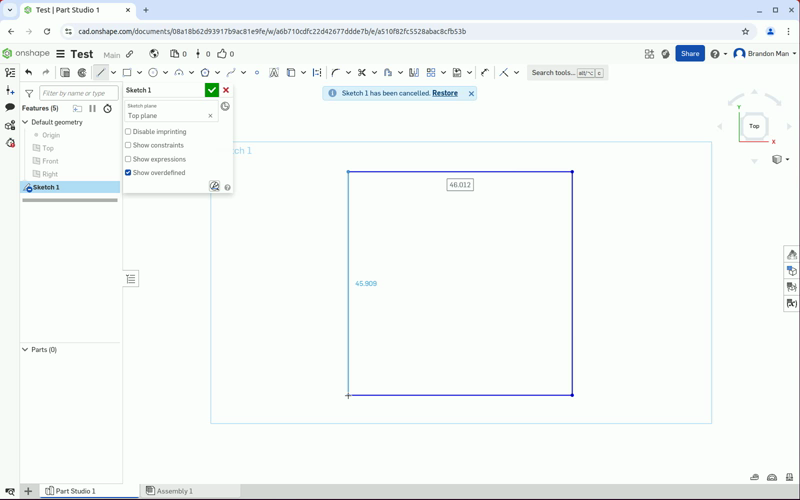
key(esc)
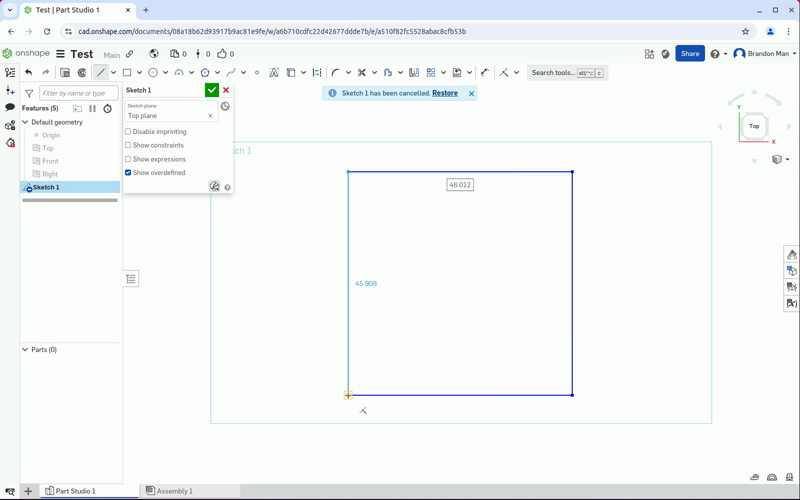
key(l)
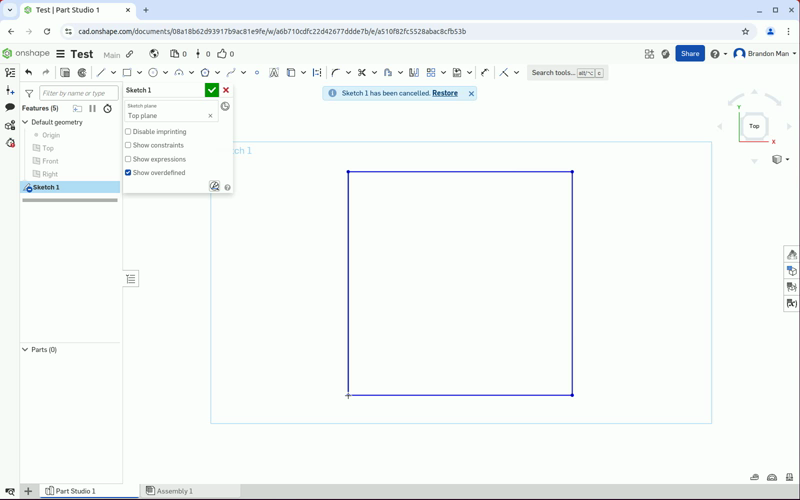
key_down(shift)
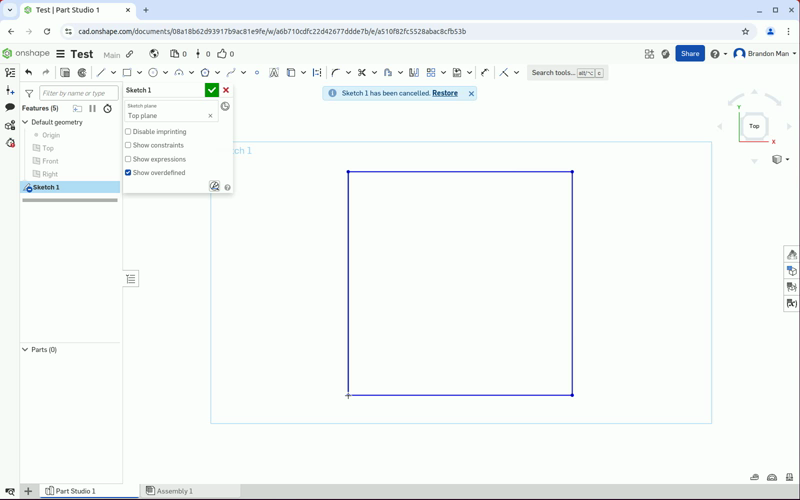
mouse_move(376, 367)
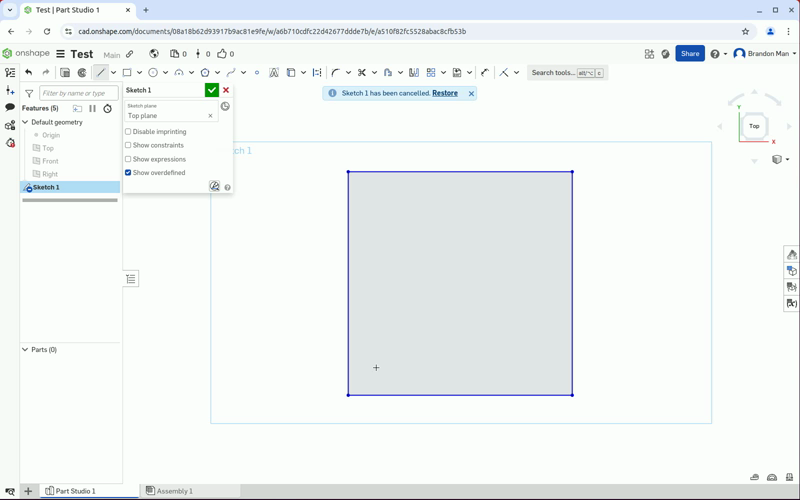
click(376, 367)
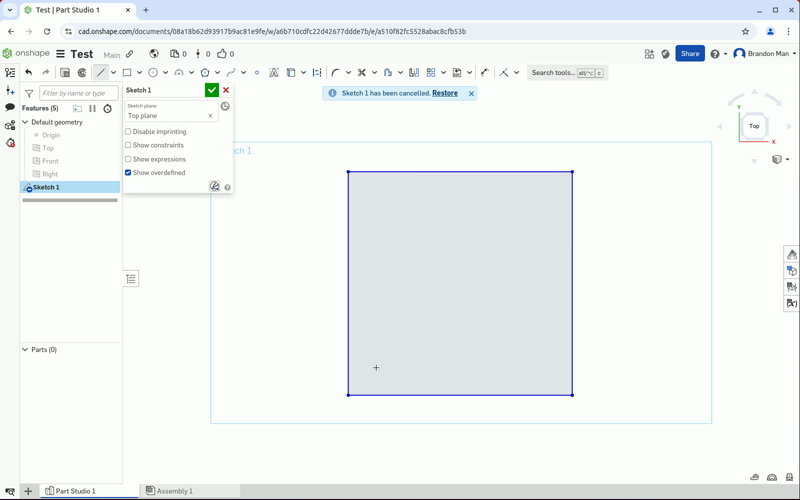
key_up(shift)
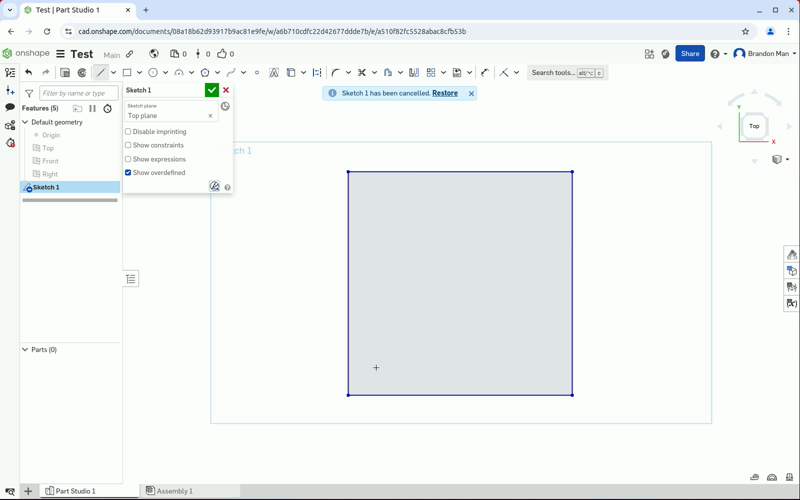
key_down(shift)
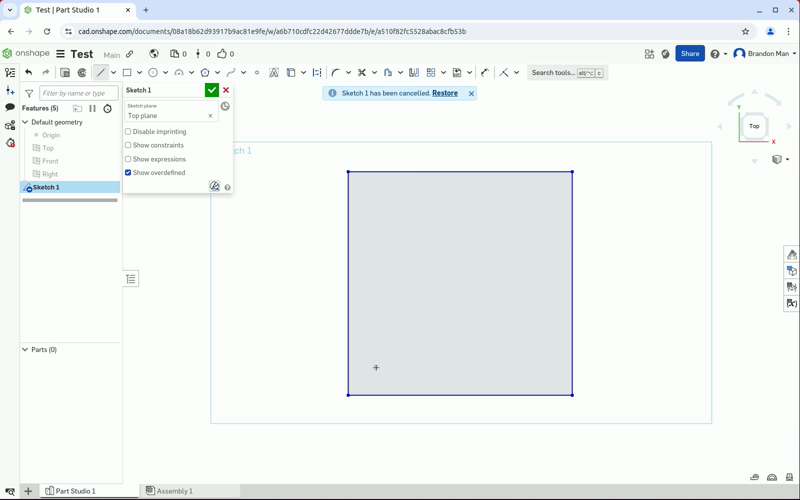
mouse_move(543, 367)
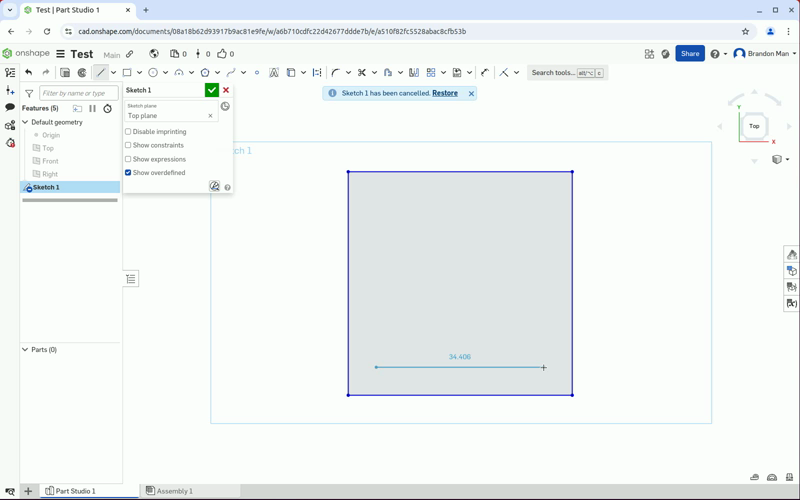
click(543, 367)
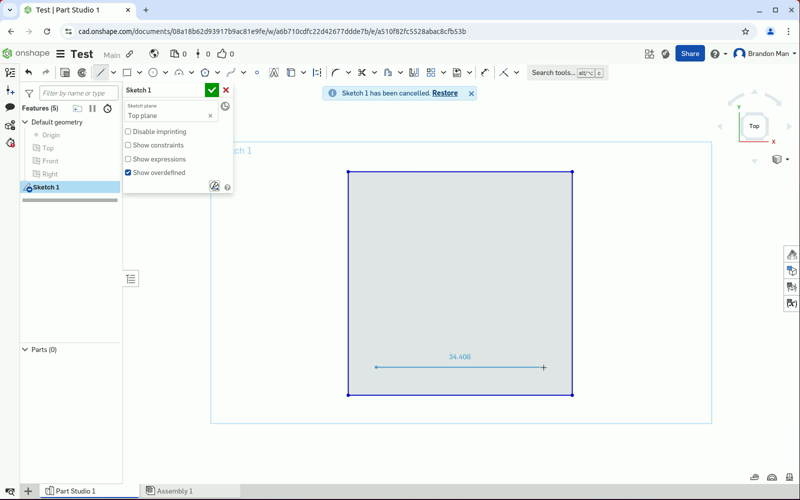
key_up(shift)
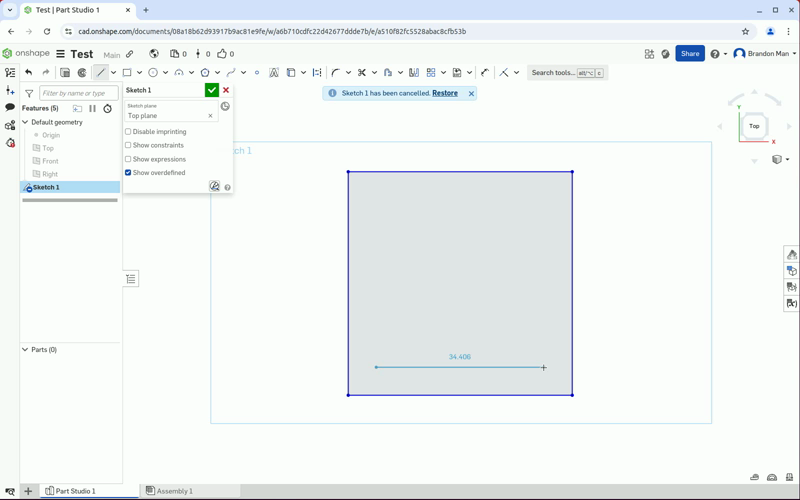
key_down(shift)
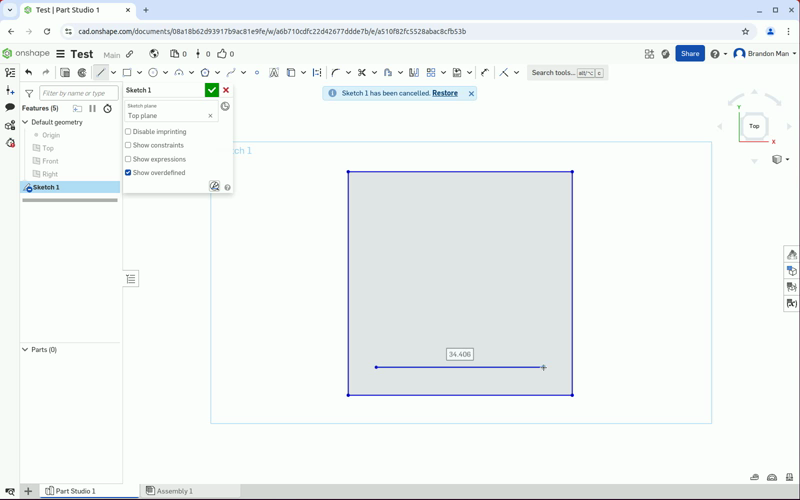
mouse_move(543, 199)
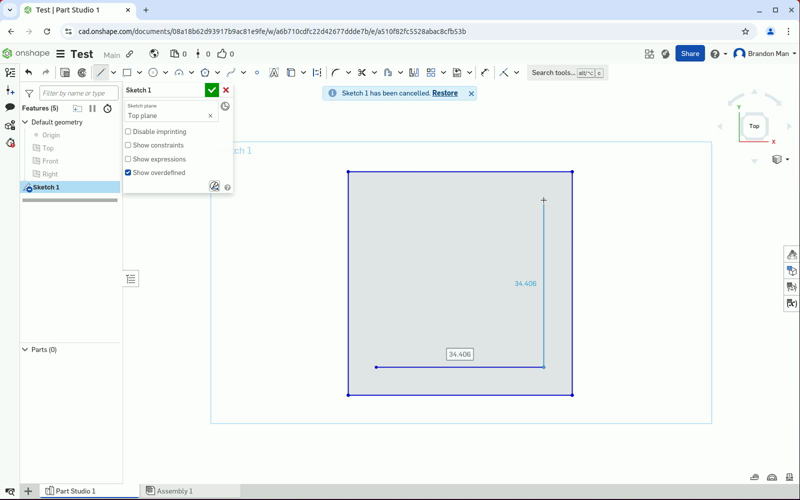
click(543, 199)
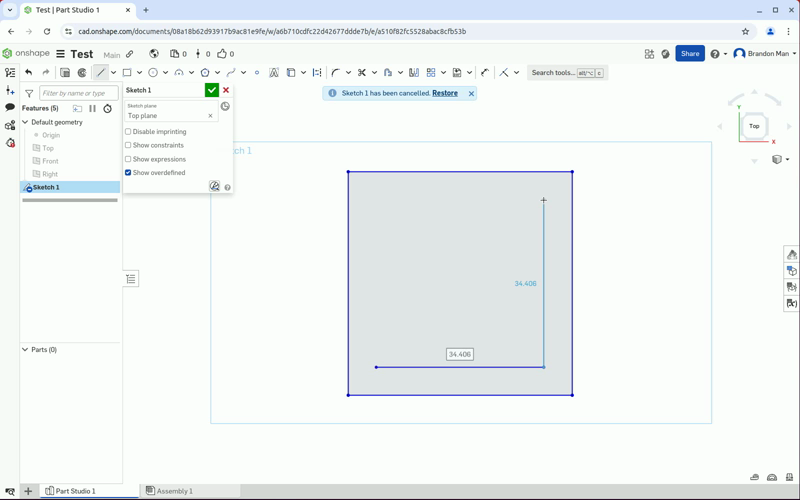
key_up(shift)
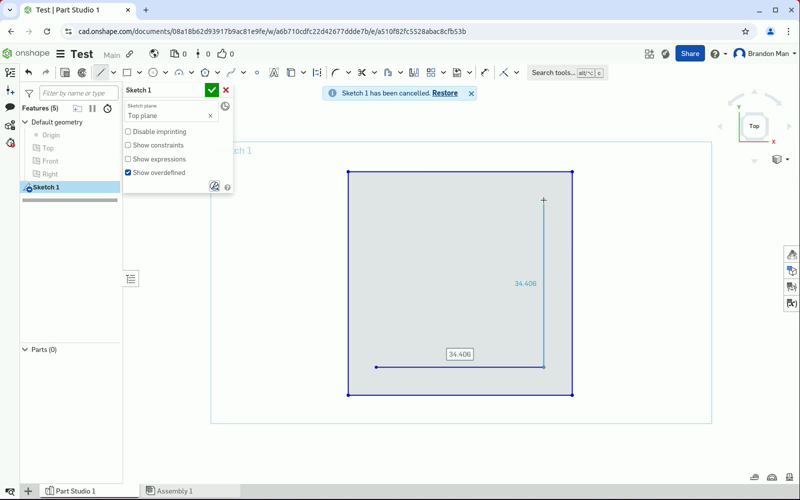
key_down(shift)
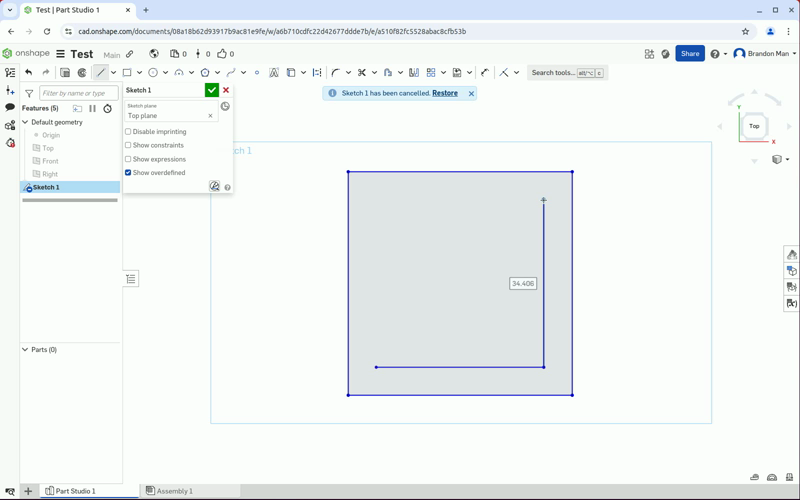
mouse_move(376, 199)
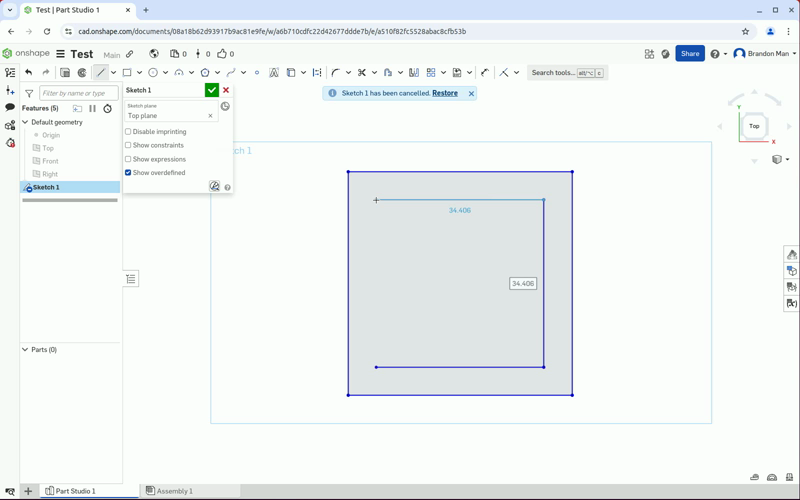
click(376, 199)
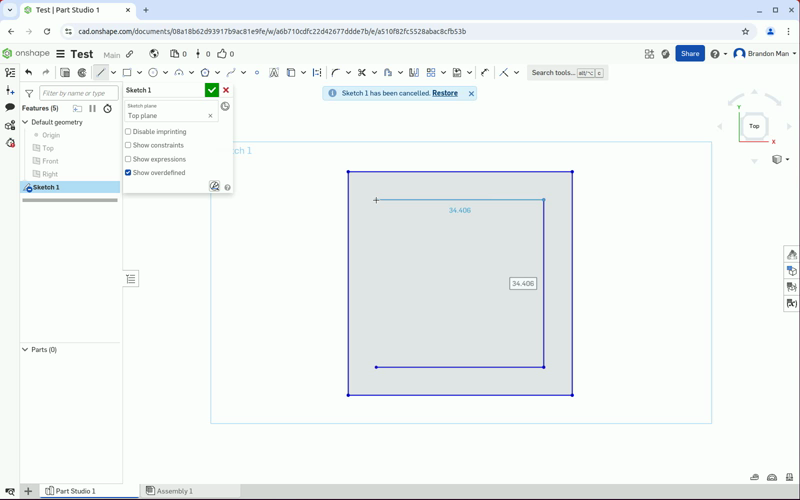
key_up(shift)
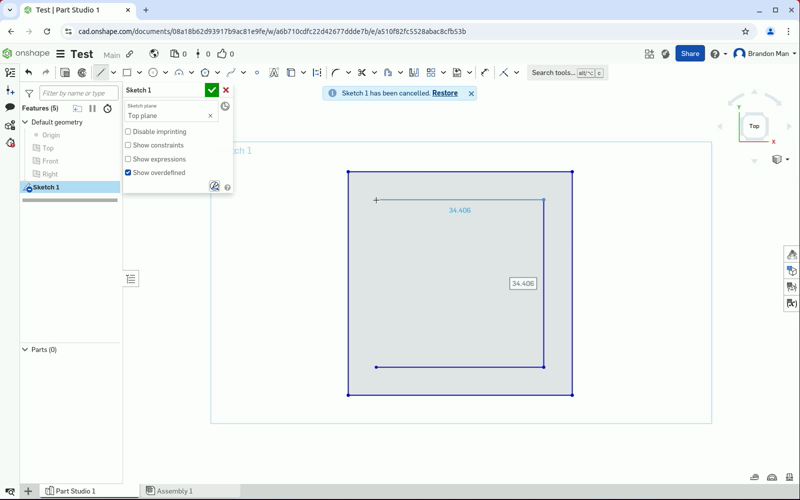
key_down(shift)
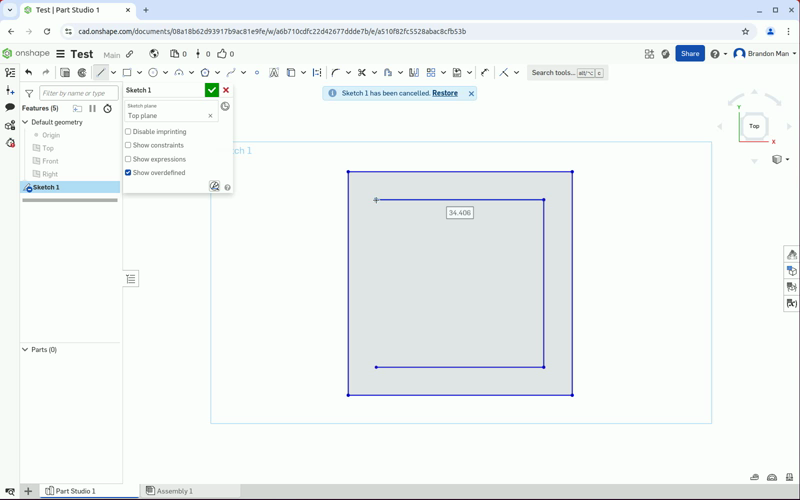
mouse_move(376, 367)
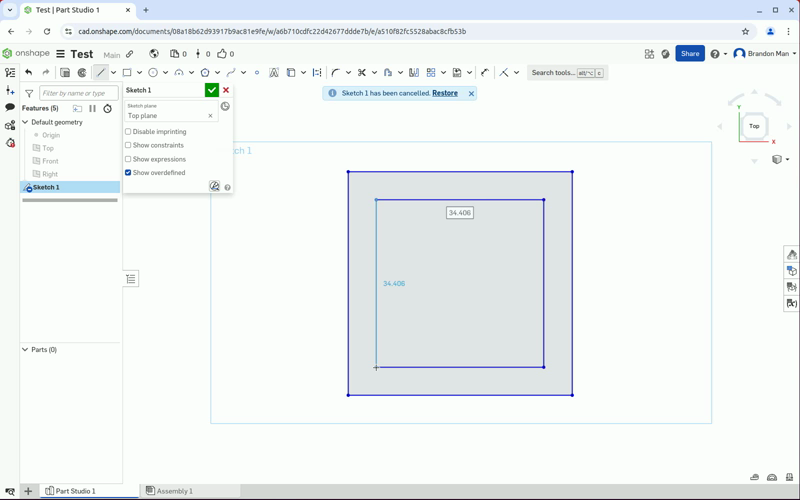
key_up(shift)
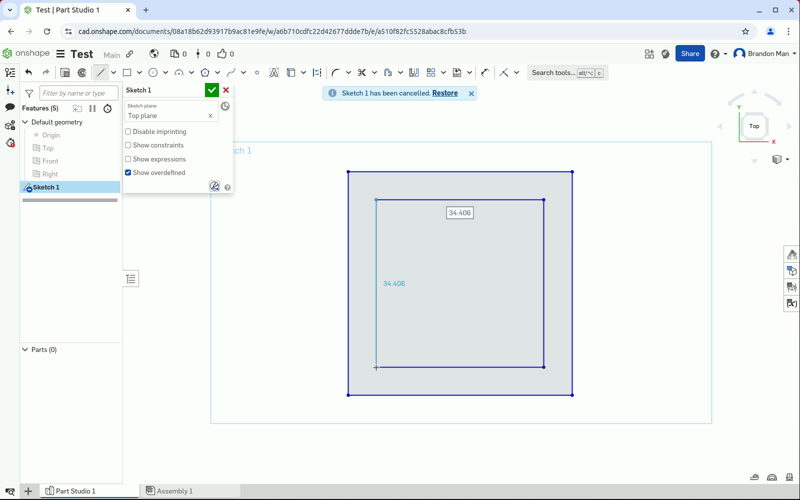
click(376, 367)
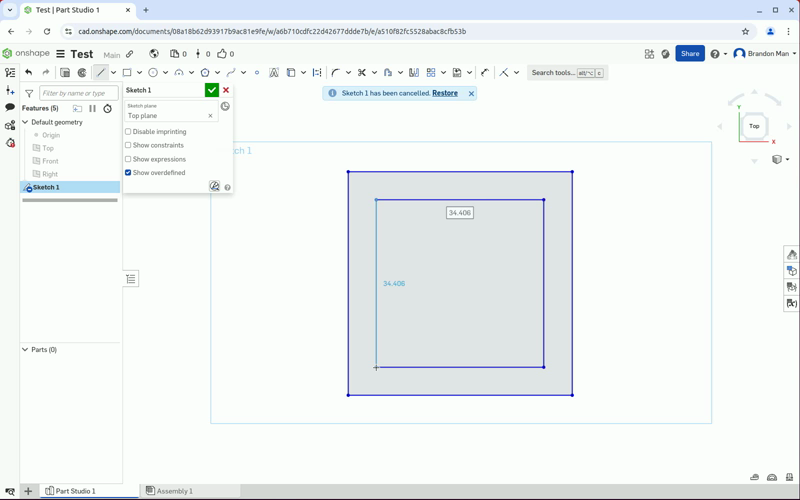
key(esc)
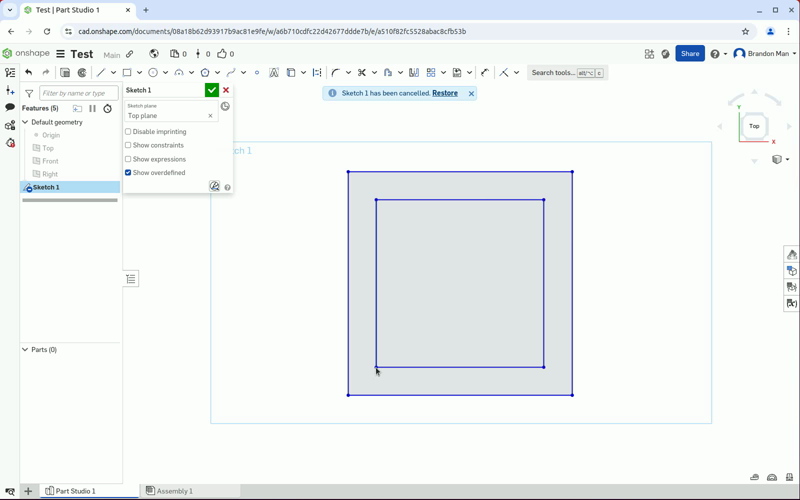
mouse_move(555, 376)
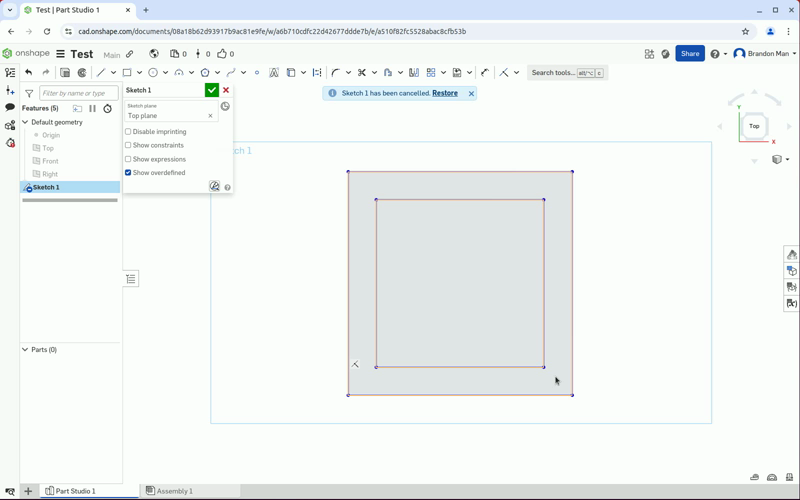
click(555, 376)
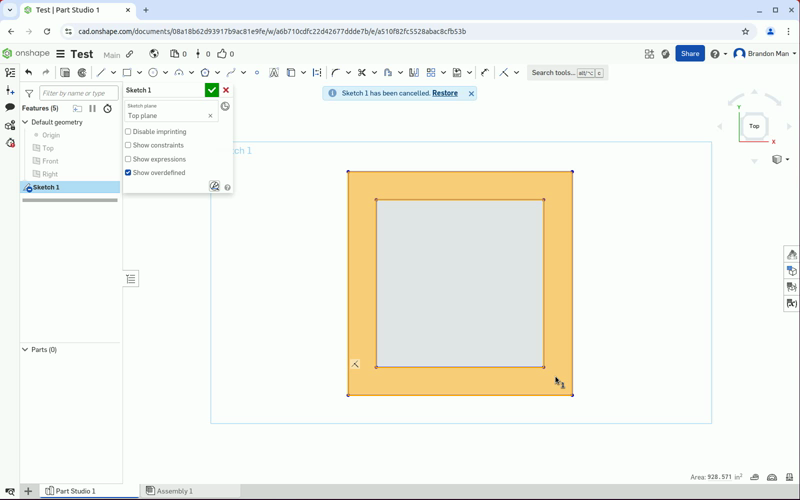
mouse_move(73, 352)
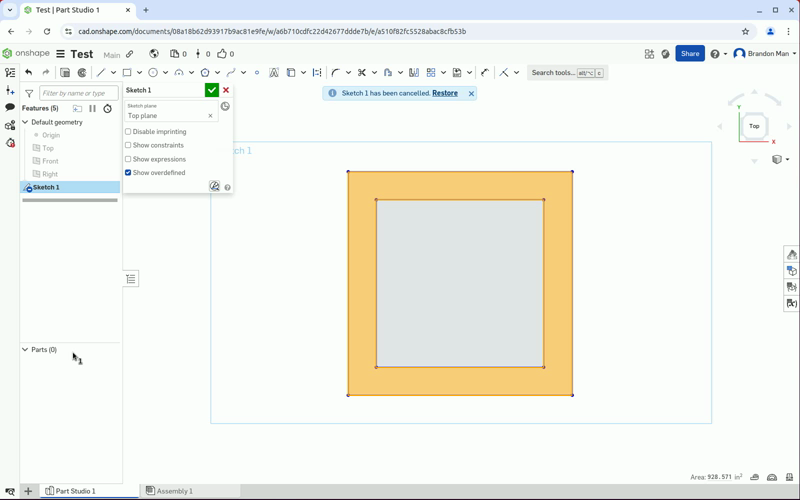
key(shift+y)
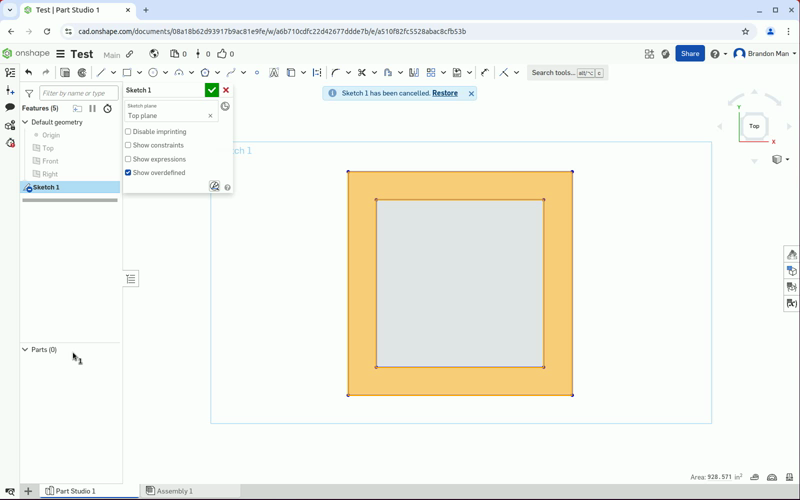
key(shift+e)
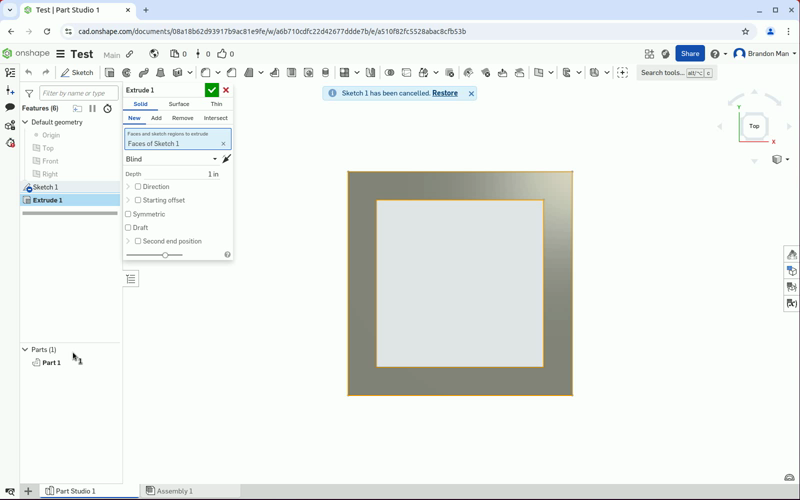
mouse_move(143, 106)
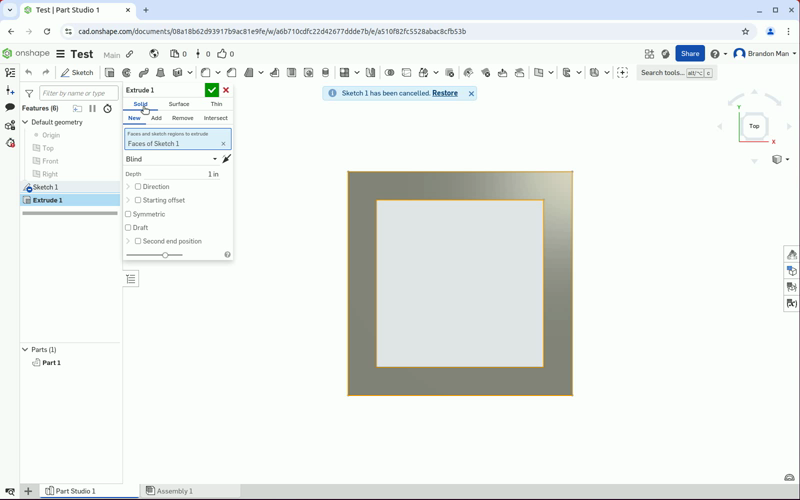
click(143, 106)
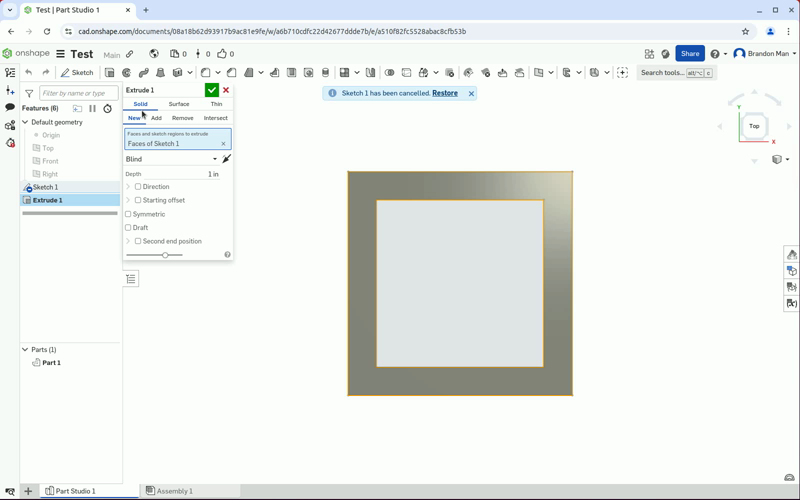
mouse_move(137, 120)
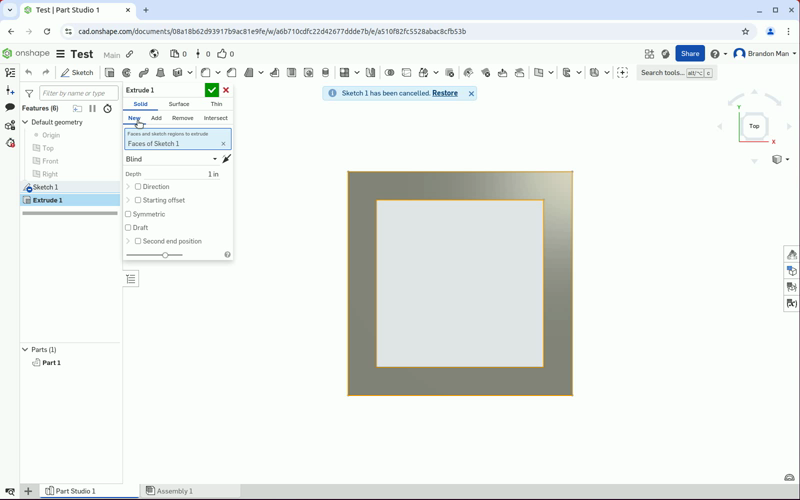
click(137, 120)
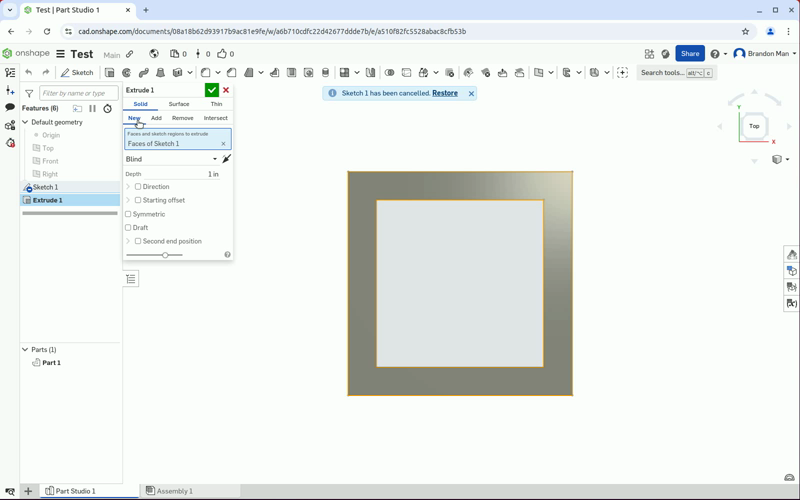
key(tab, 4)
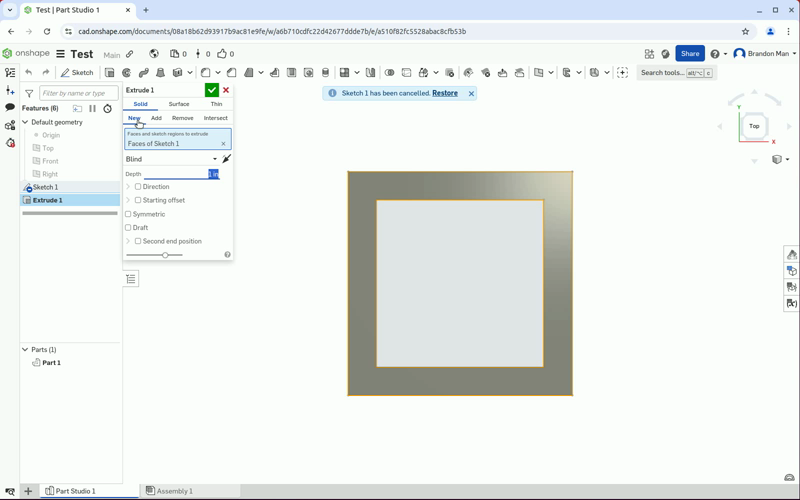
text(11.554)
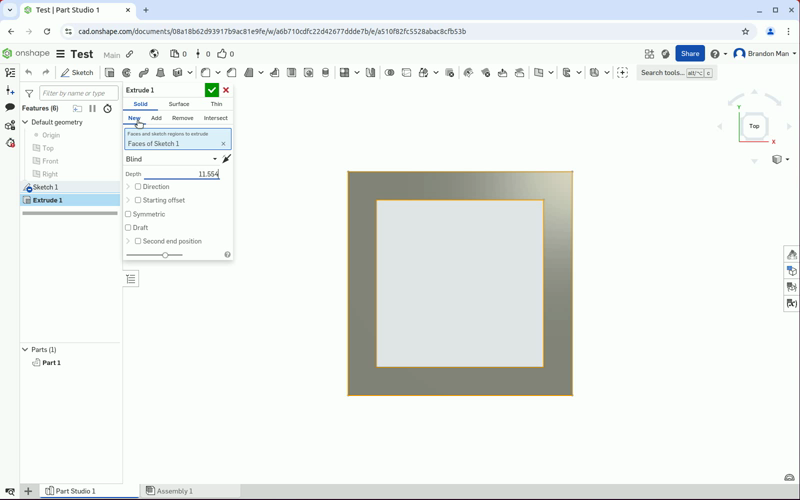
key(enter)
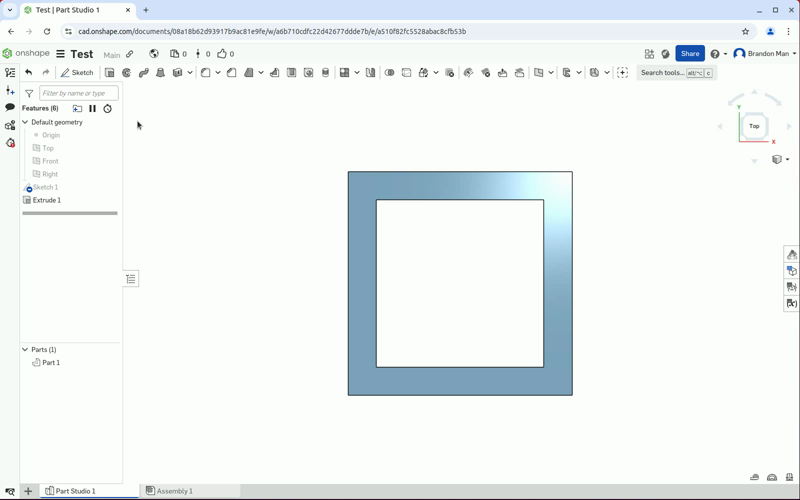
key(shift+h)
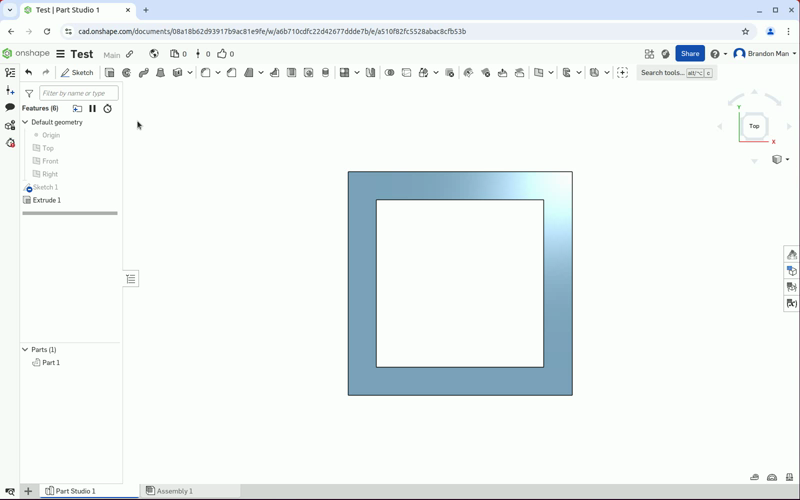
key(shift+h)
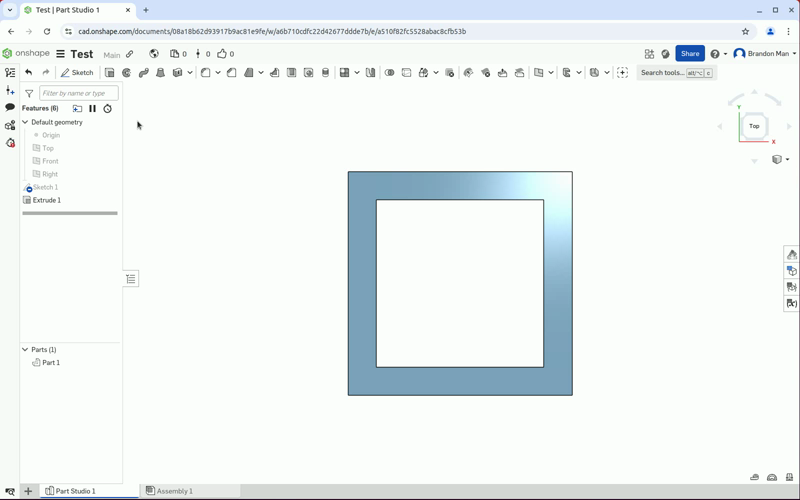
mouse_move(73, 189)
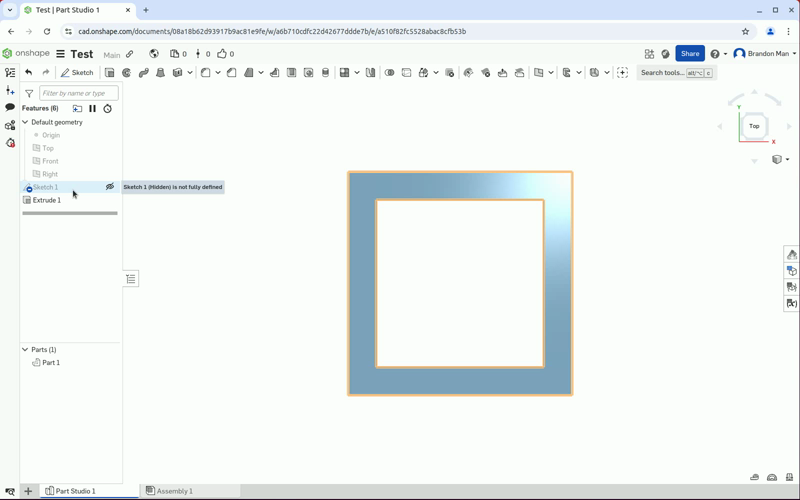
click(73, 189)
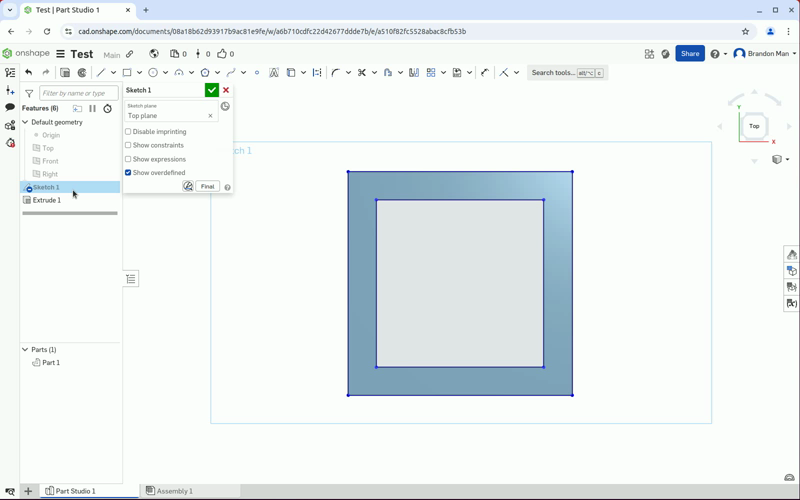
mouse_move(229, 92)
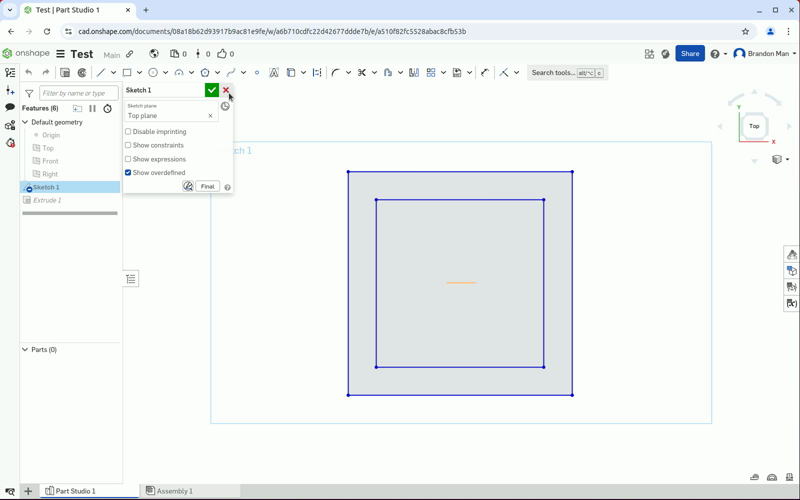
click(229, 92)
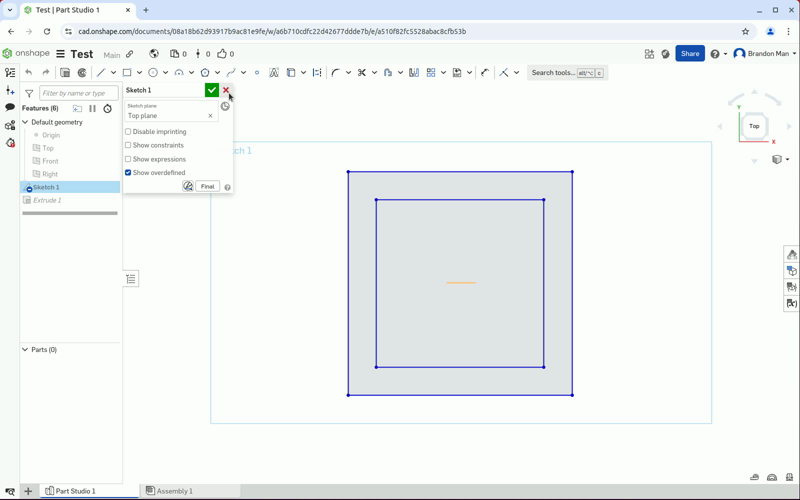
key(shift+s)
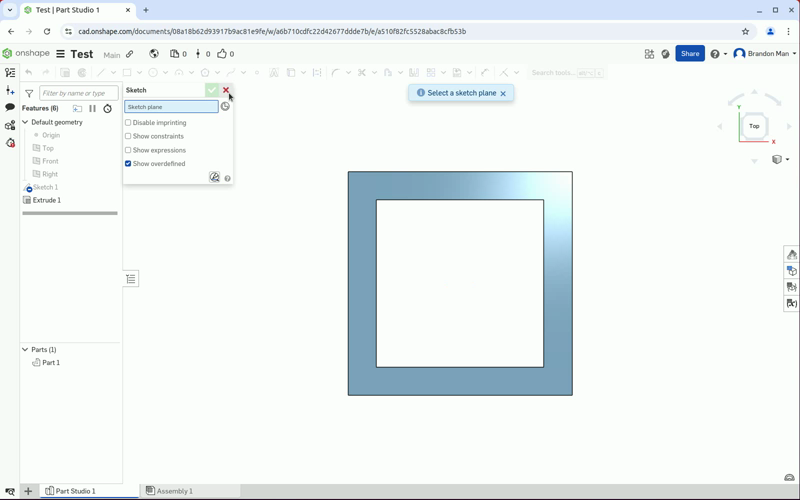
mouse_move(73, 150)
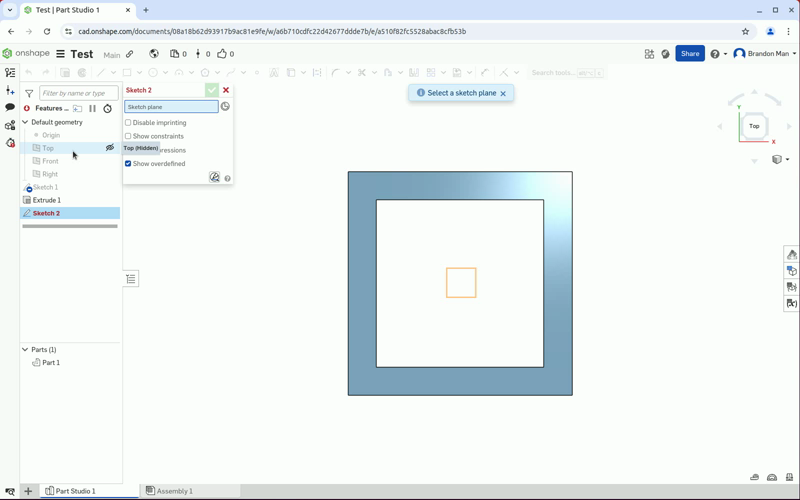
click(73, 150)
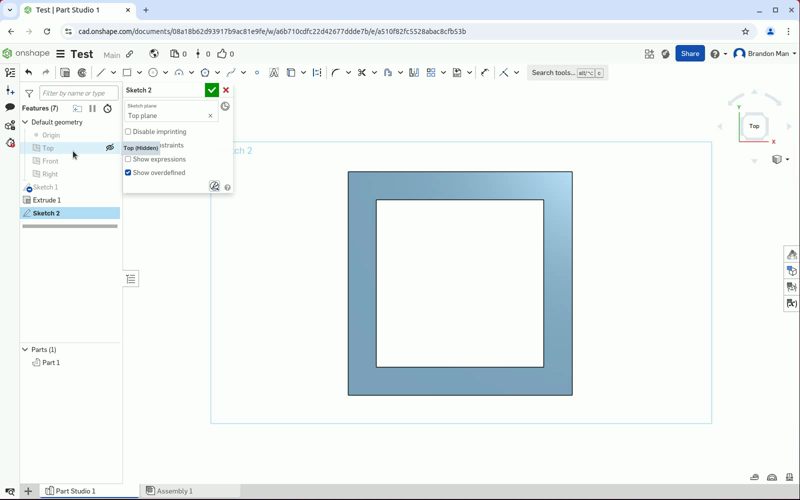
mouse_move(73, 352)
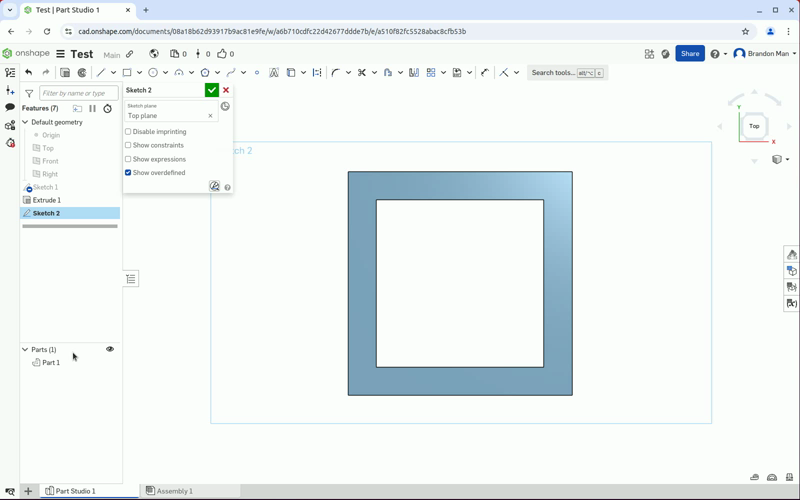
key(y)
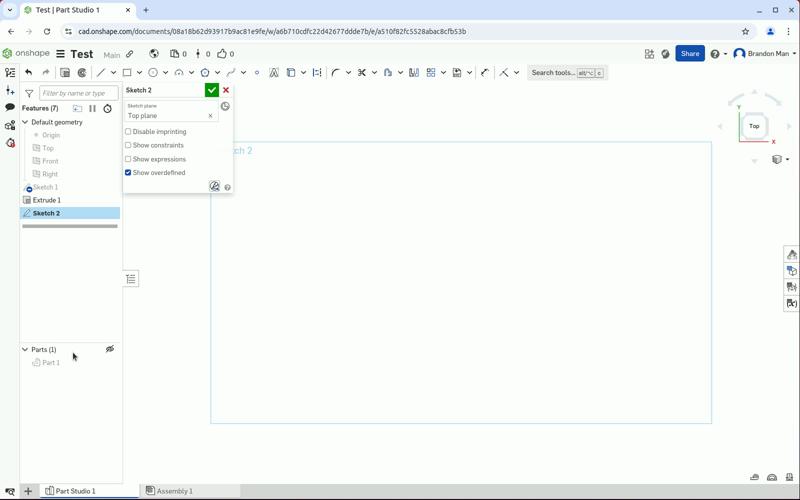
key(l)
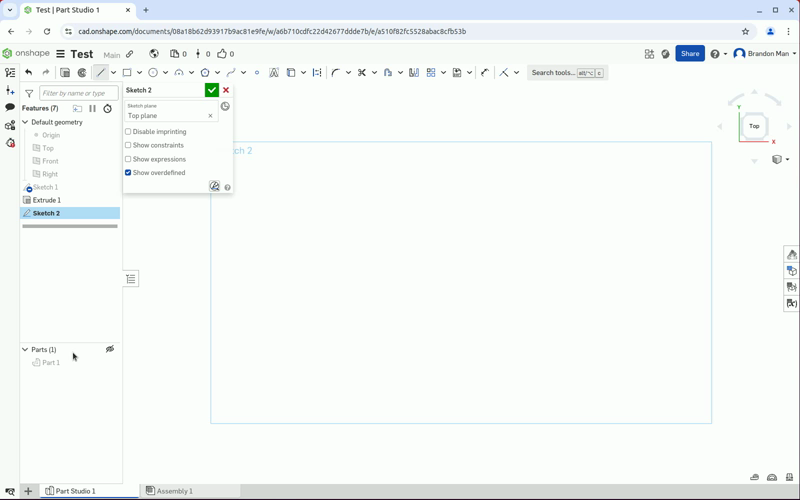
key_down(shift)
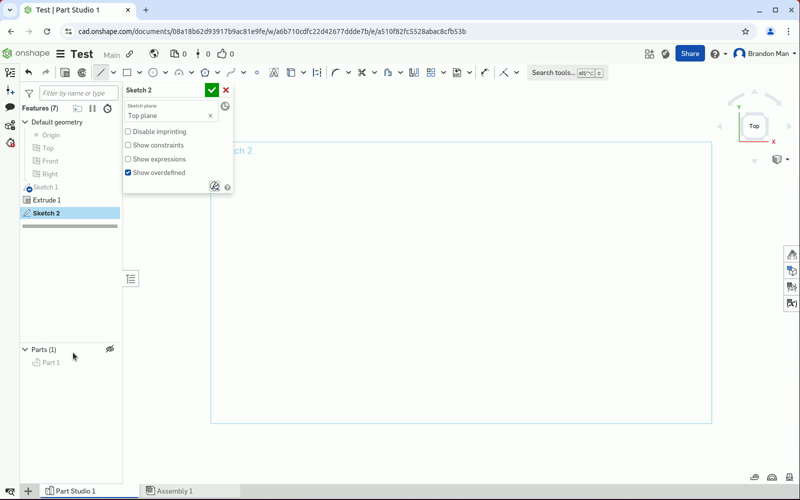
mouse_move(376, 367)
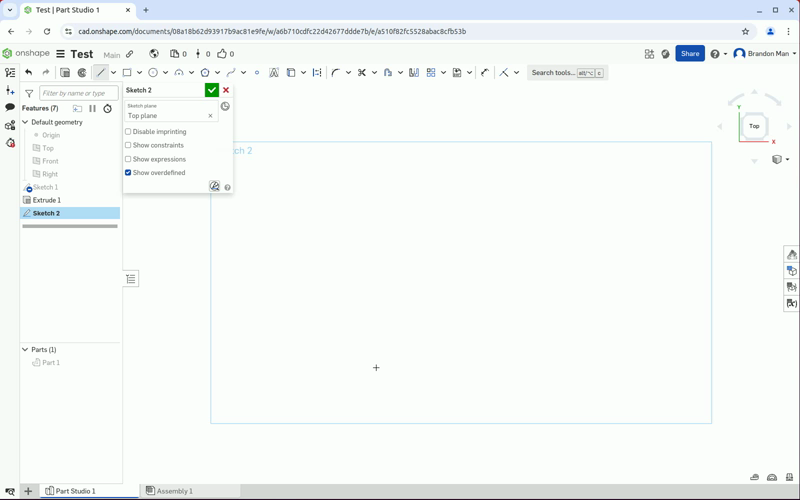
click(376, 367)
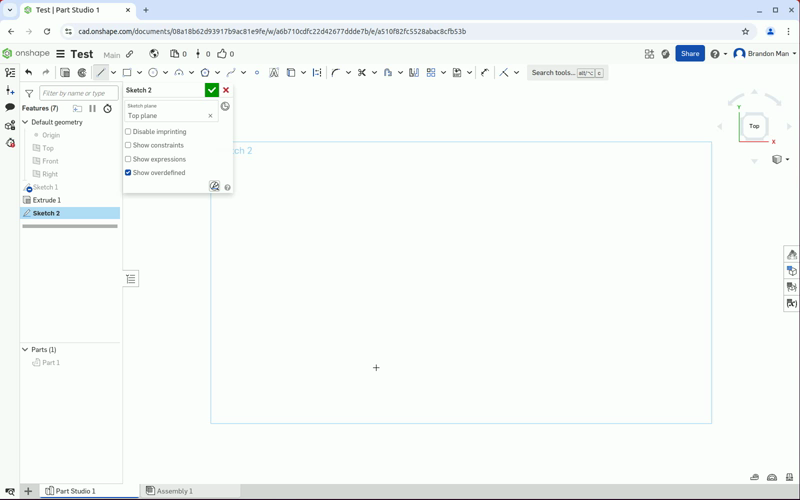
key_up(shift)
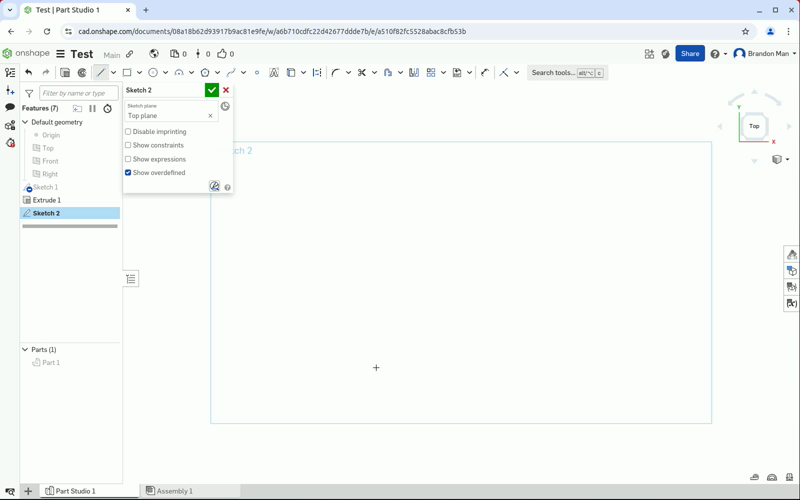
key_down(shift)
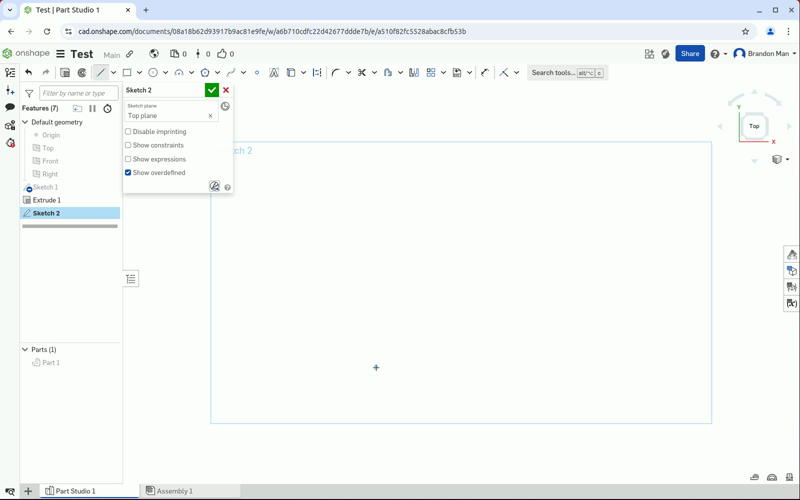
mouse_move(544, 367)
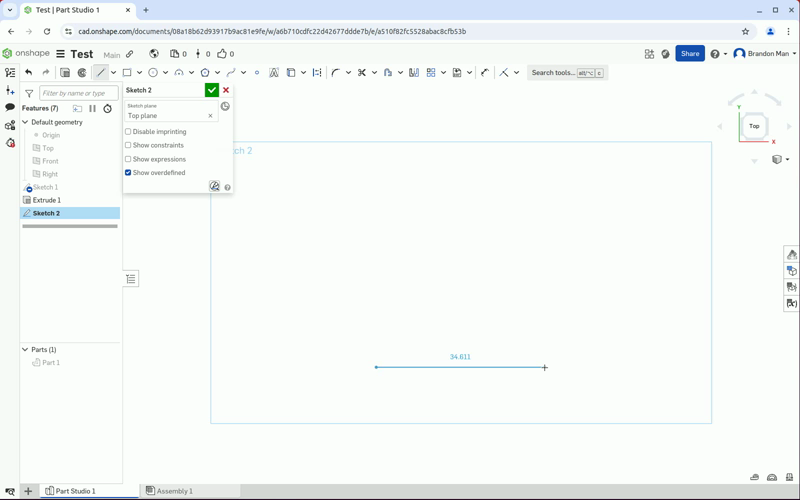
click(544, 367)
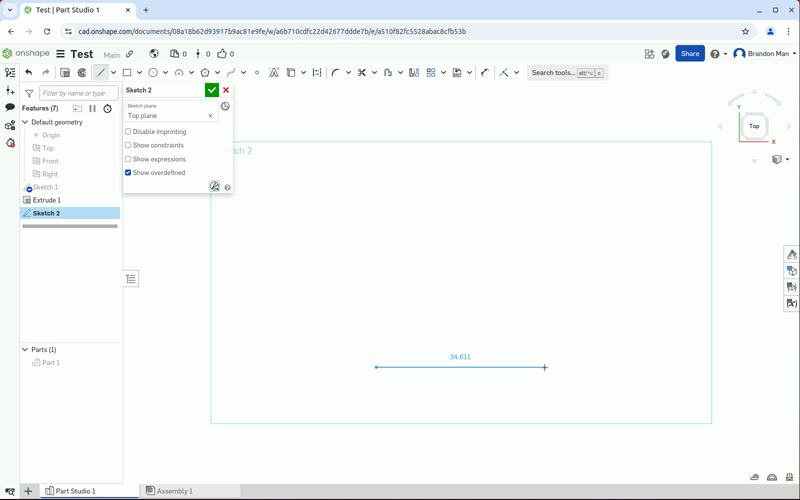
key_up(shift)
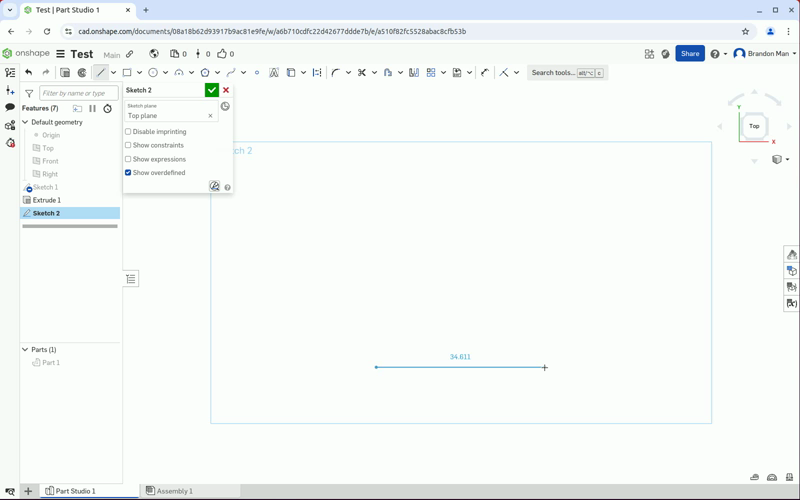
key_down(shift)
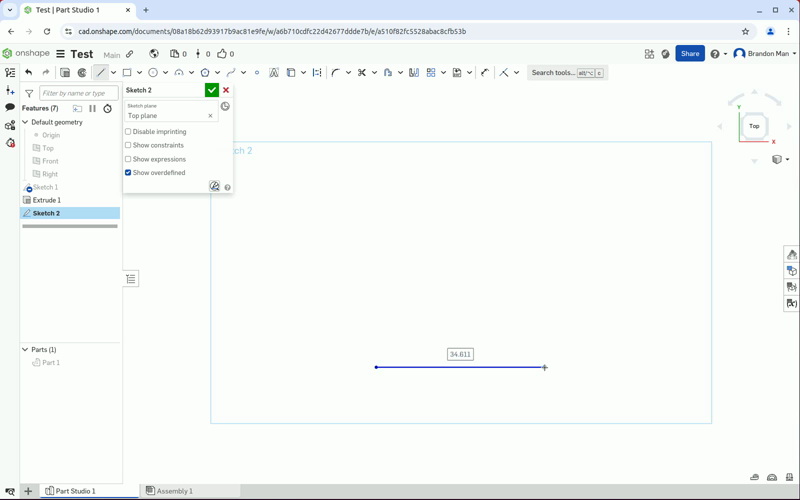
mouse_move(544, 198)
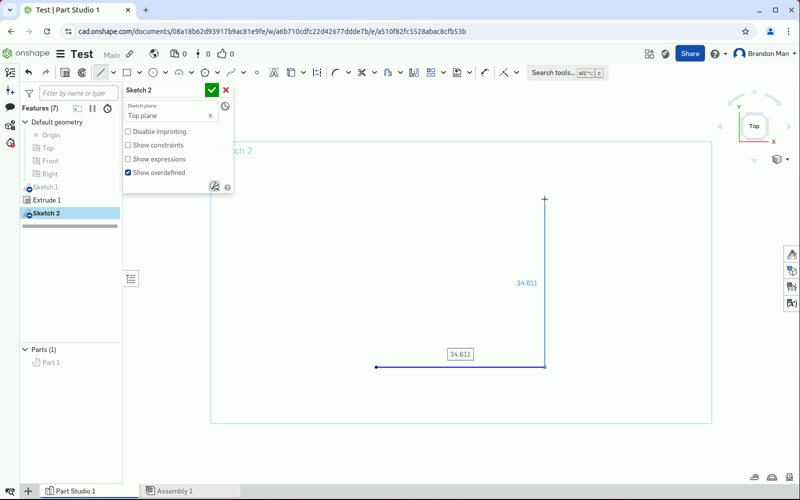
click(544, 198)
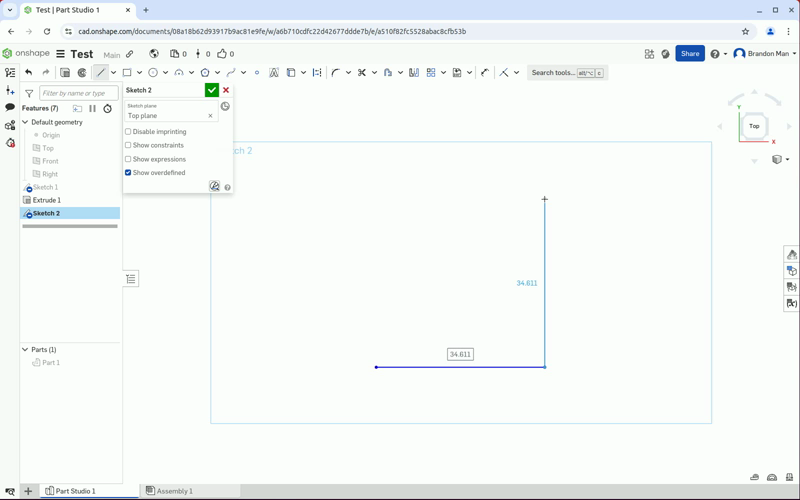
key_up(shift)
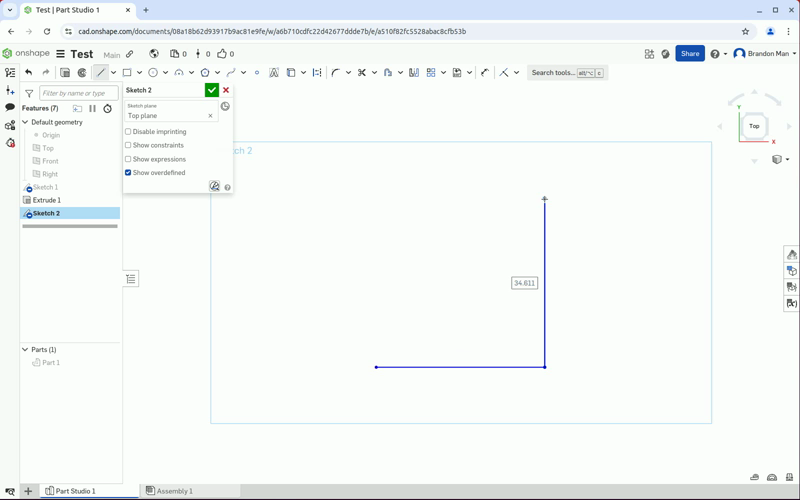
key_down(shift)
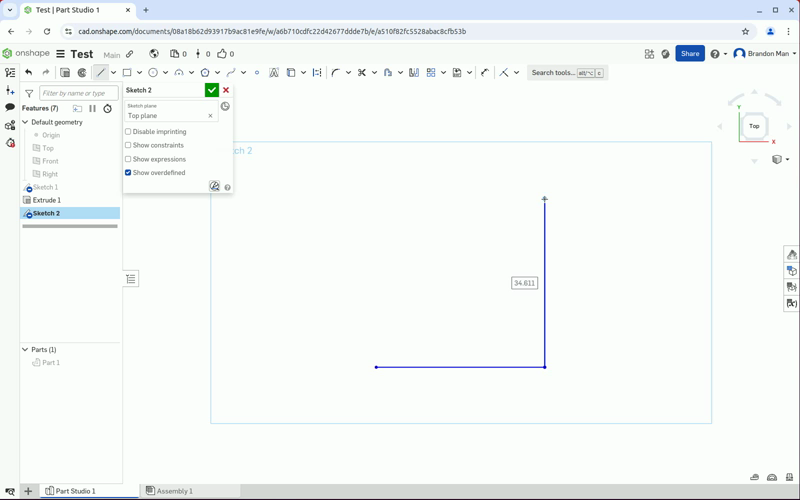
mouse_move(376, 198)
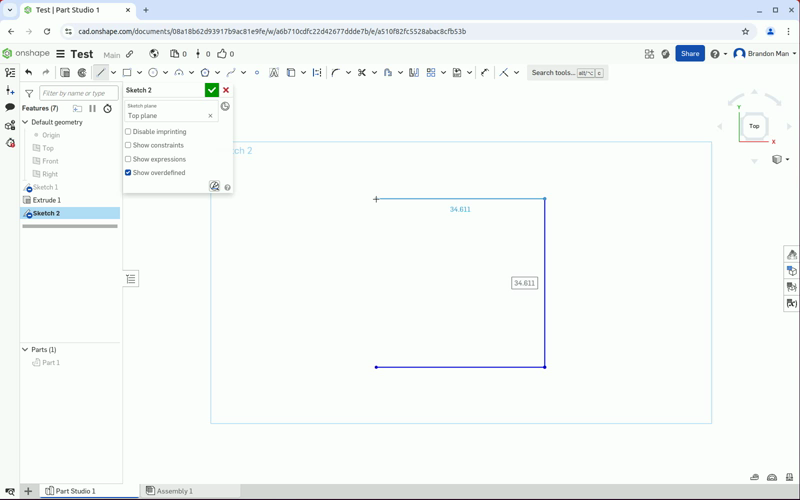
click(376, 198)
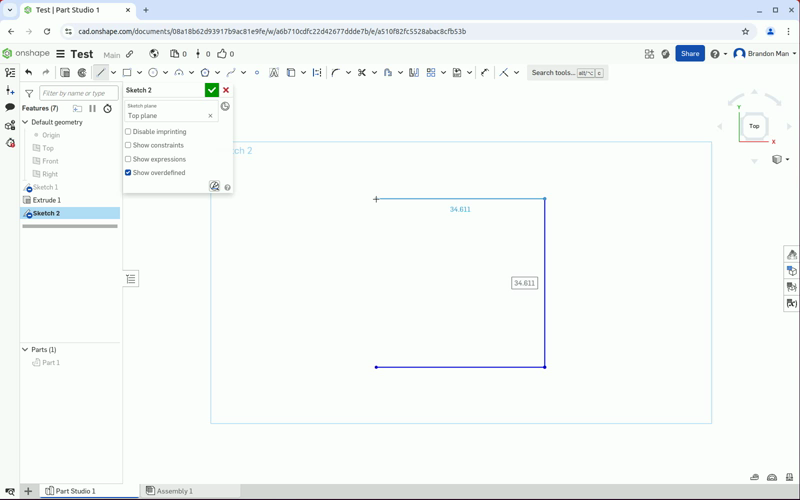
key_up(shift)
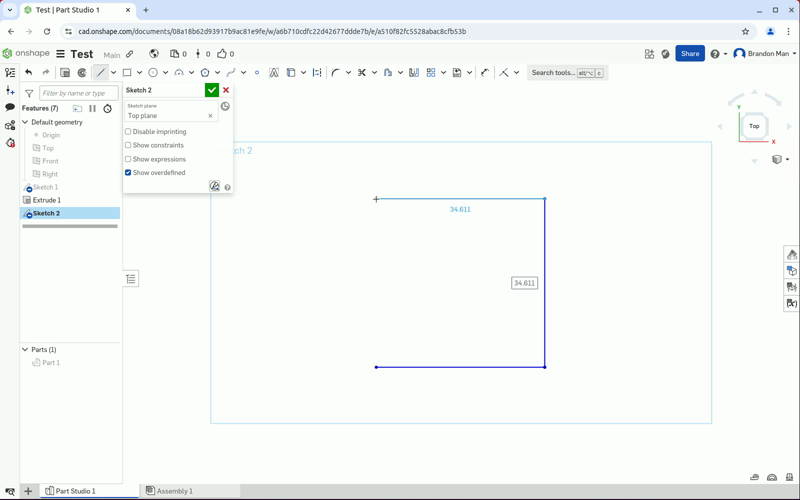
key_down(shift)
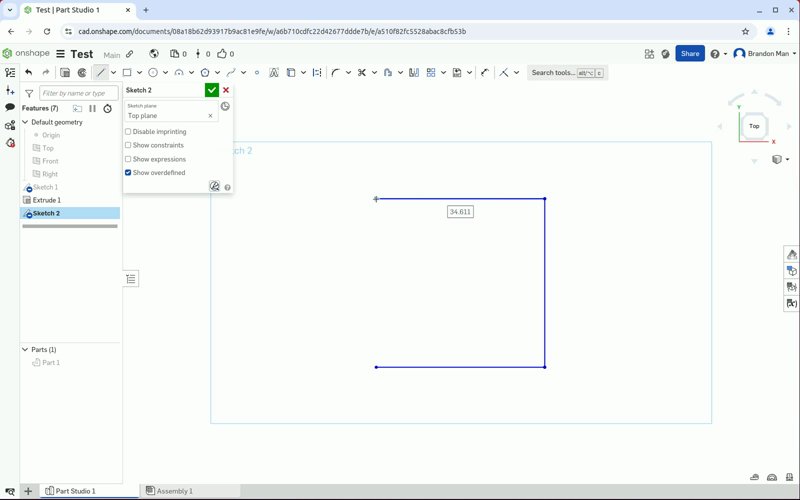
mouse_move(376, 367)
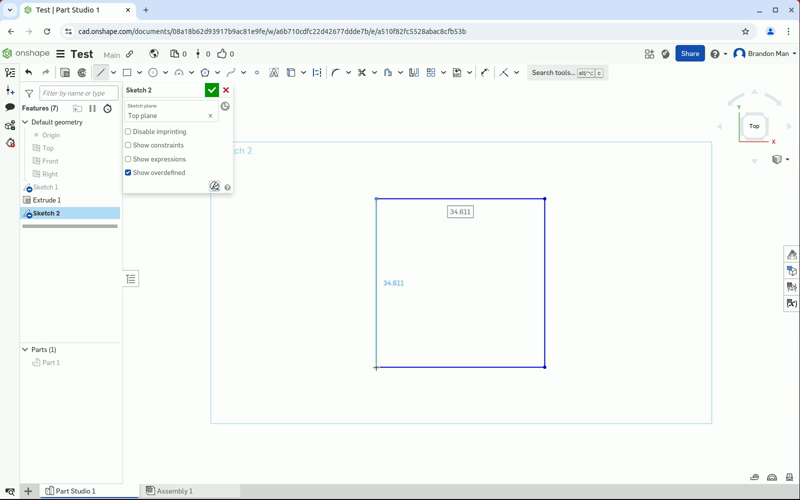
key_up(shift)
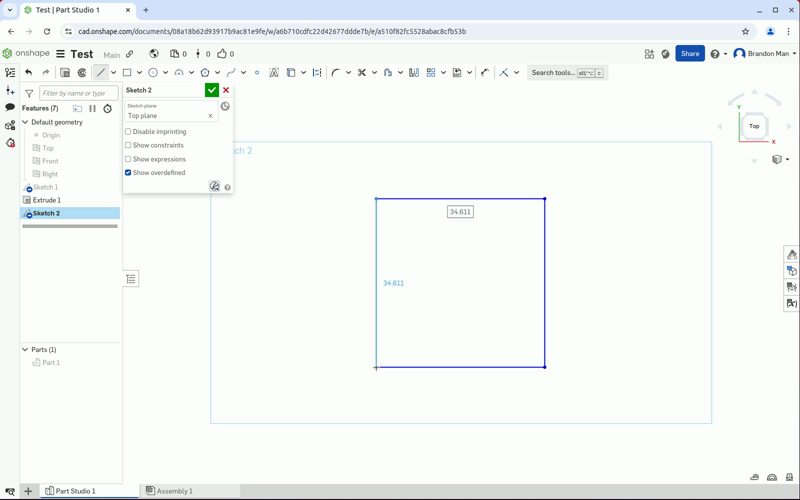
click(376, 367)
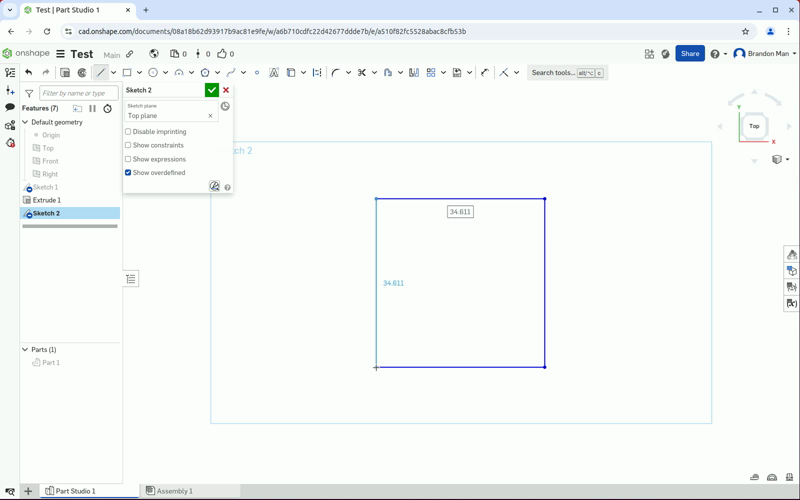
key(esc)
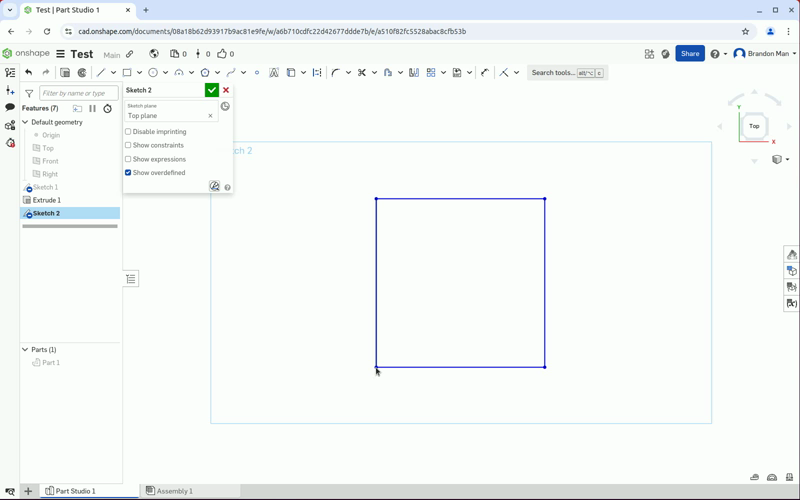
mouse_move(463, 269)
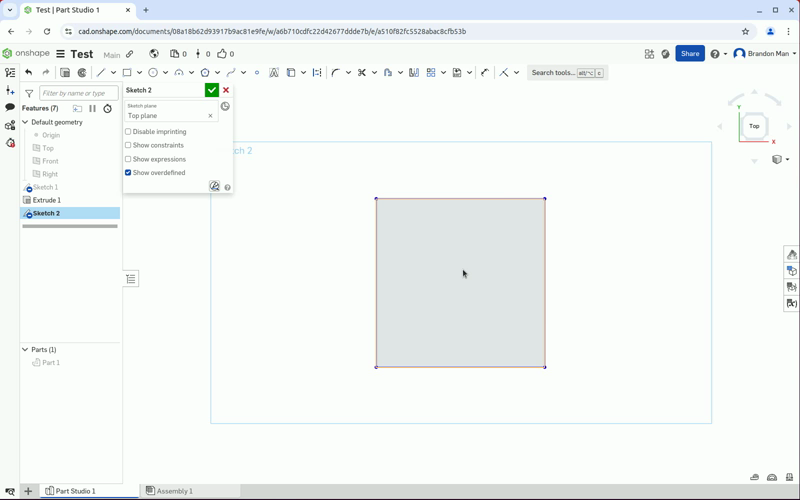
click(463, 269)
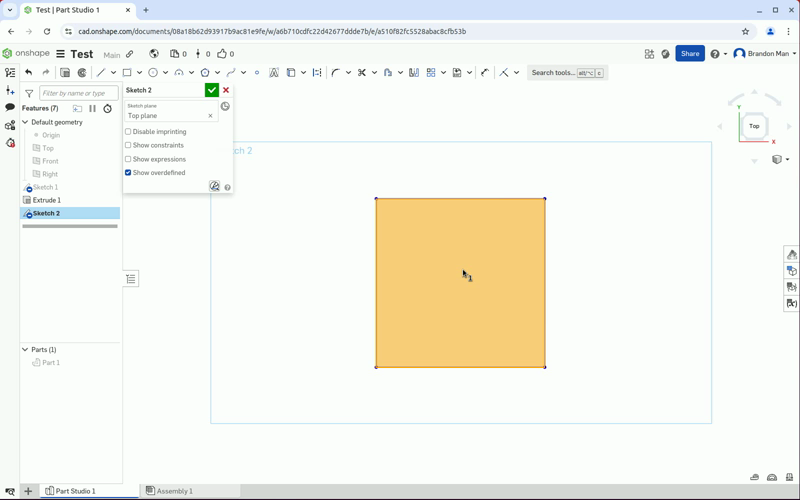
mouse_move(73, 352)
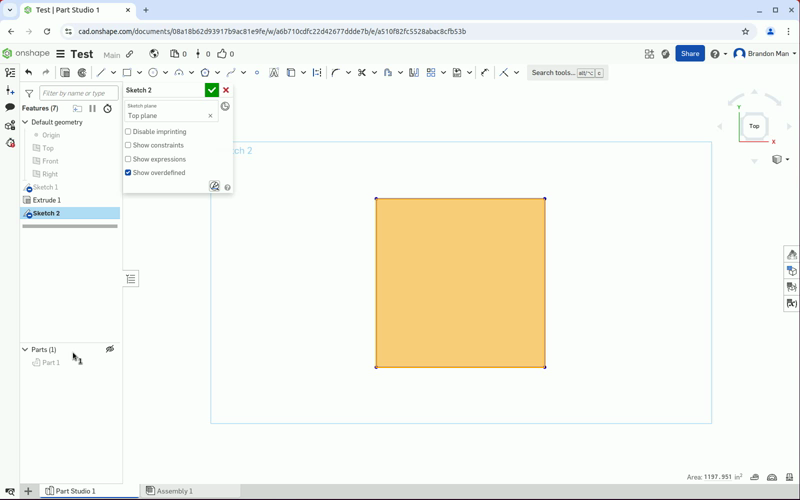
key(shift+y)
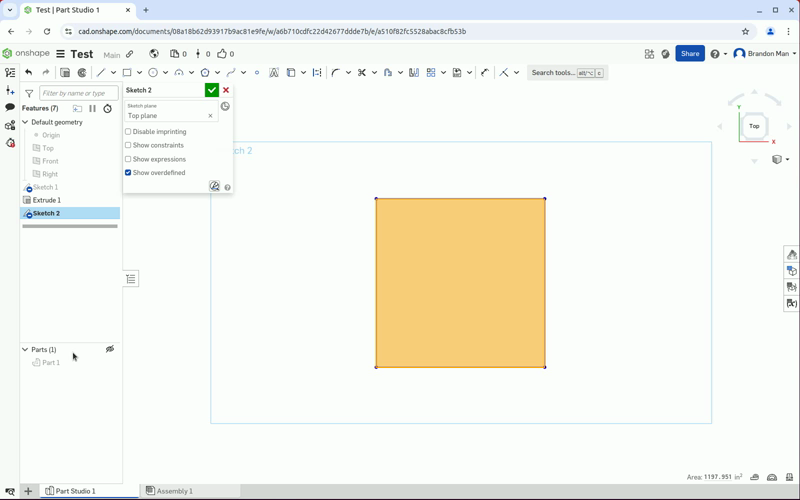
key(shift+e)
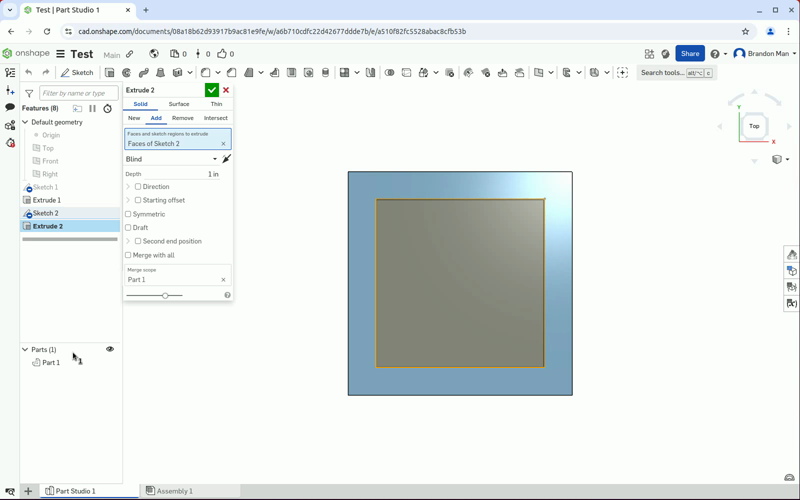
mouse_move(143, 106)
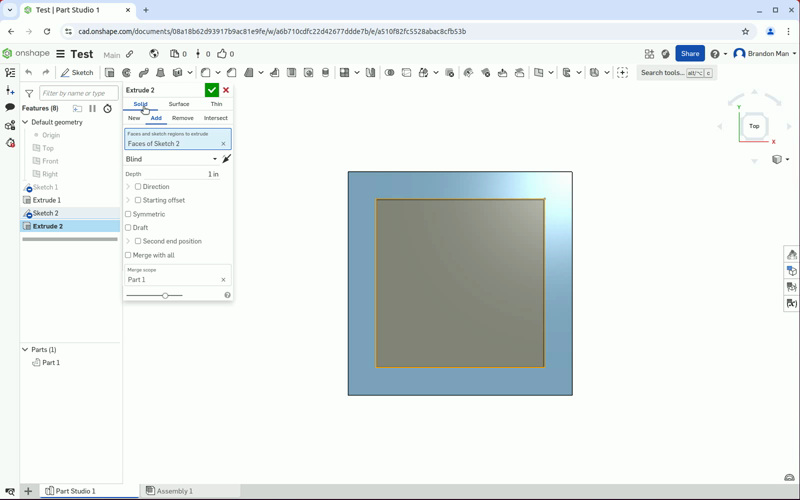
click(143, 106)
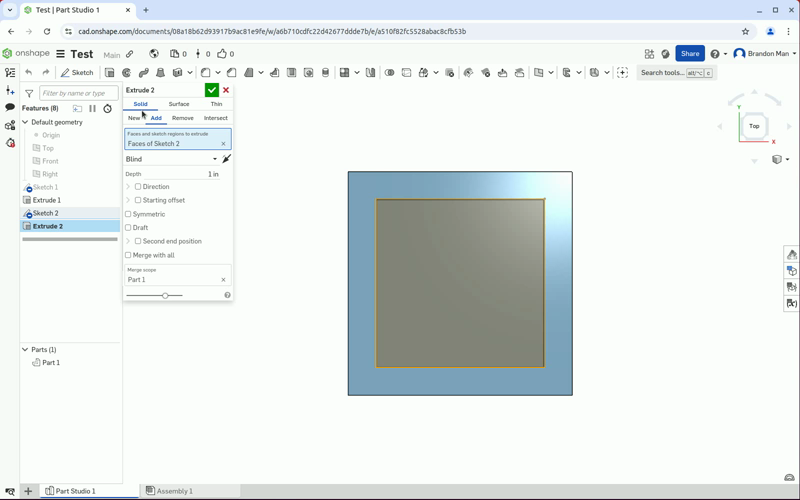
mouse_move(137, 120)
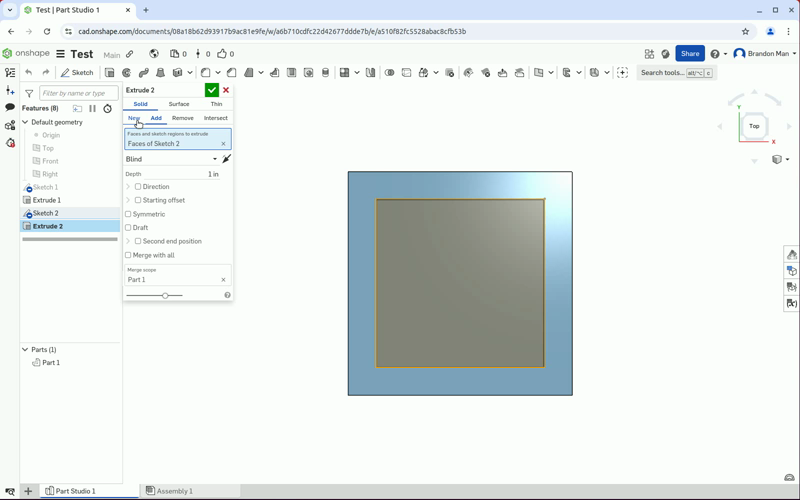
click(137, 120)
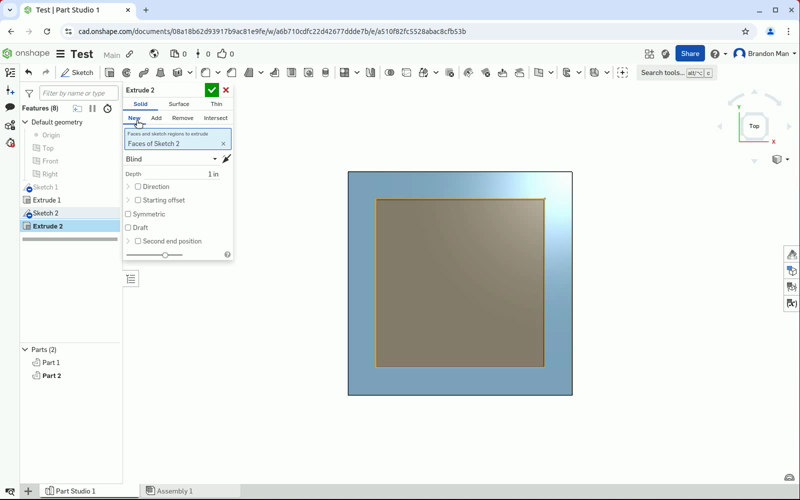
key(tab, 4)
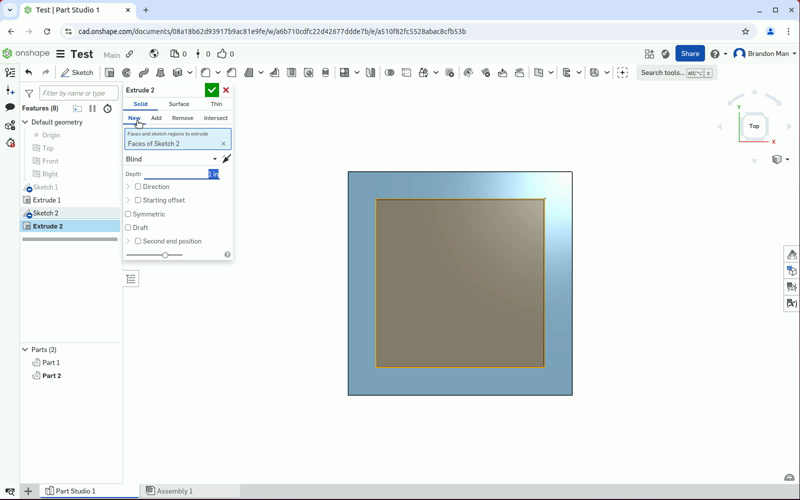
text(11.554)
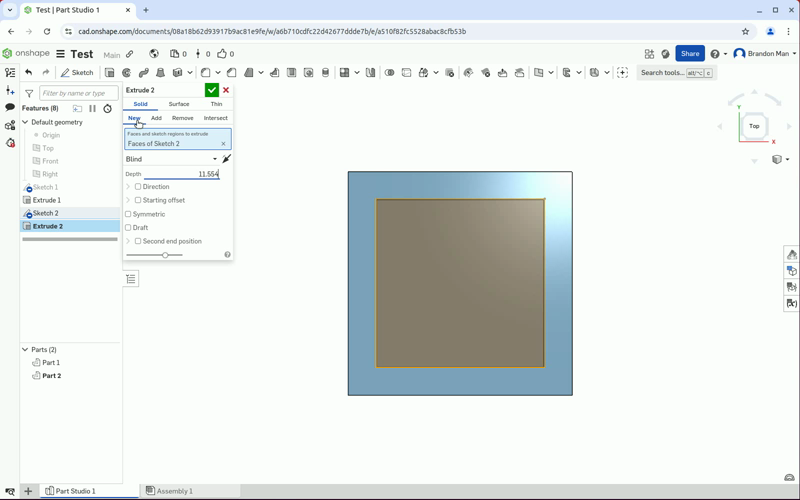
key(enter)
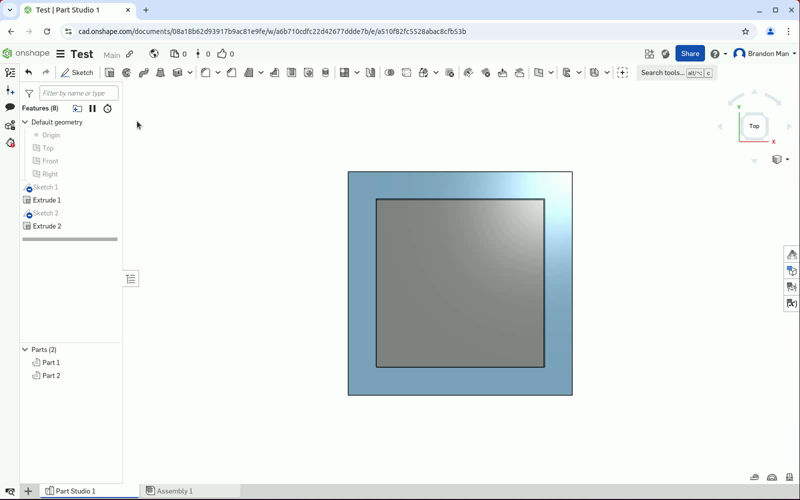
key(shift+h)
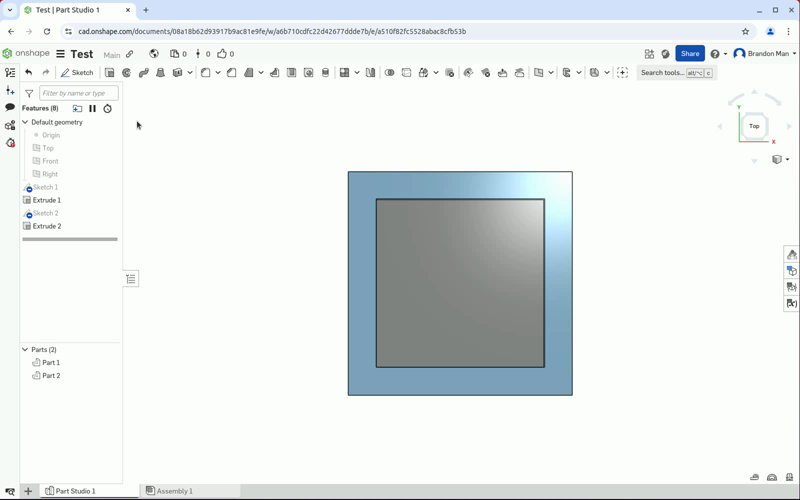
key(shift+h)
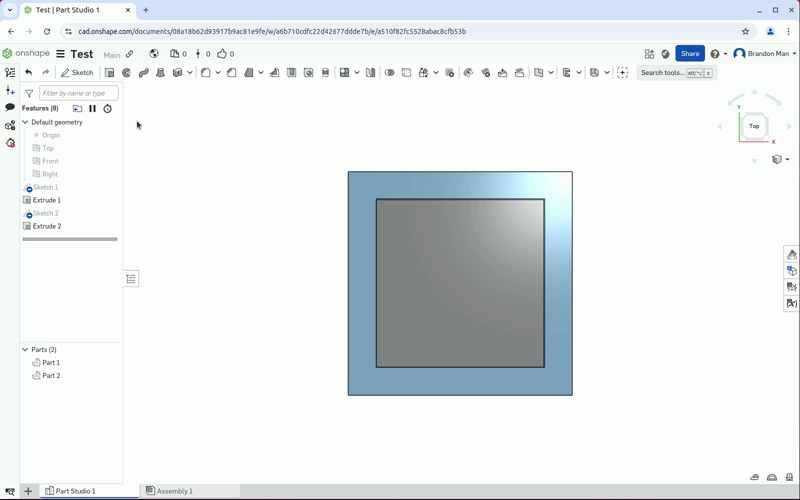
mouse_move(73, 189)
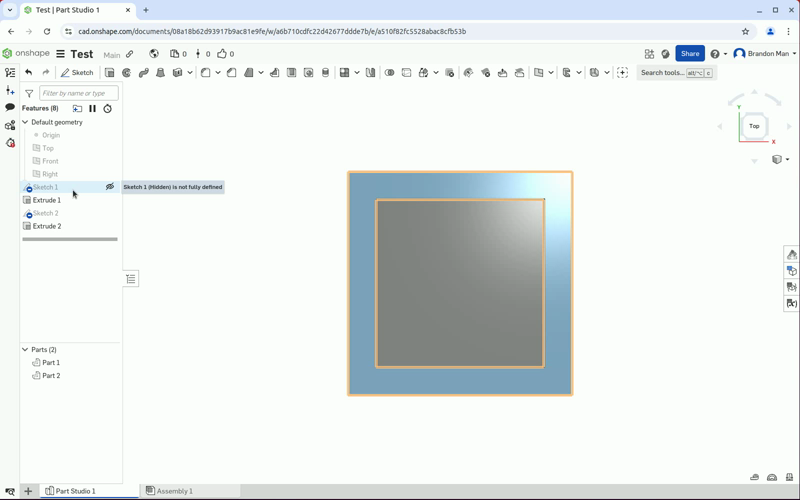
click(73, 189)
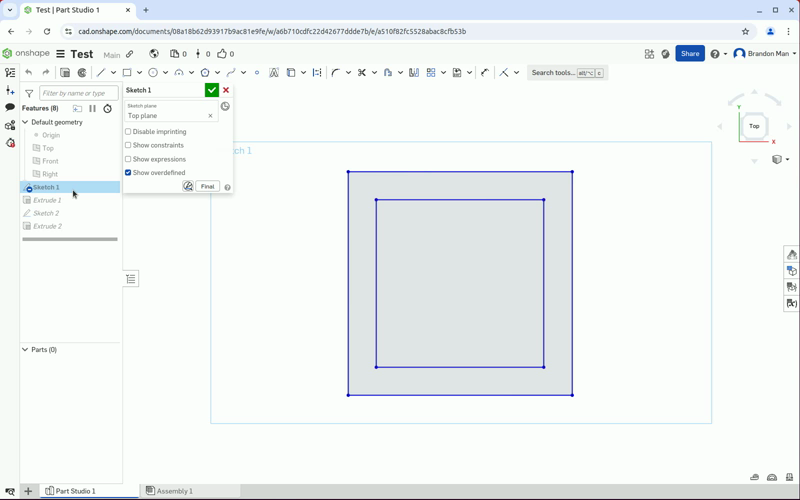
mouse_move(229, 92)
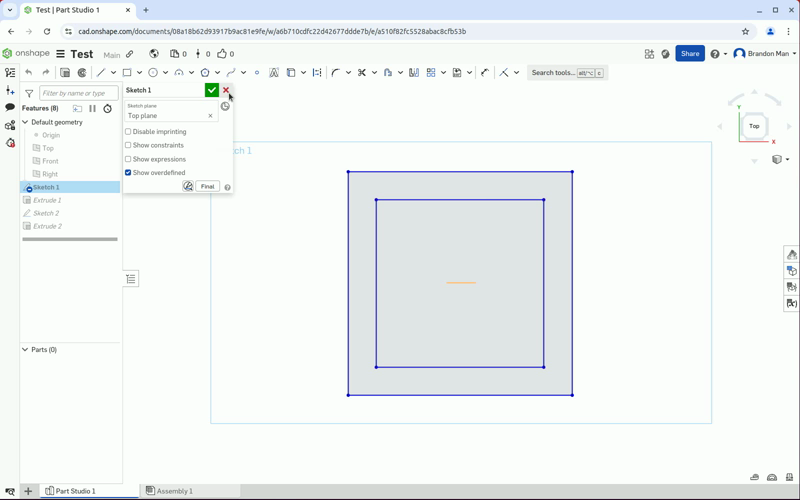
click(229, 92)
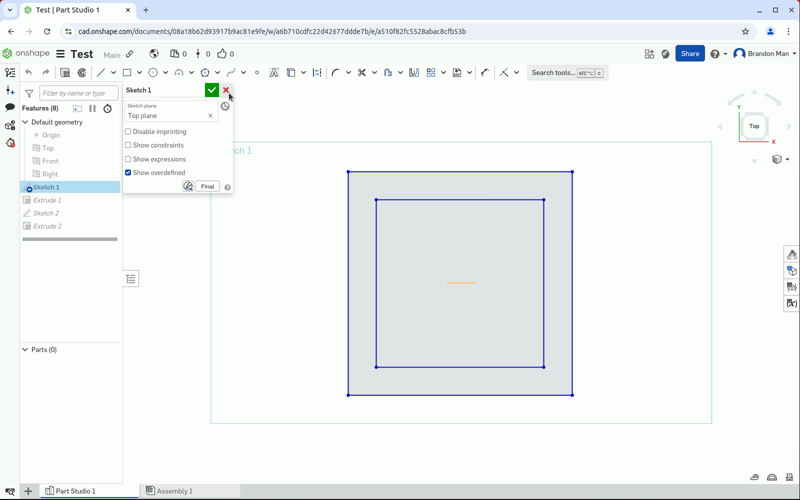
key(shift+s)
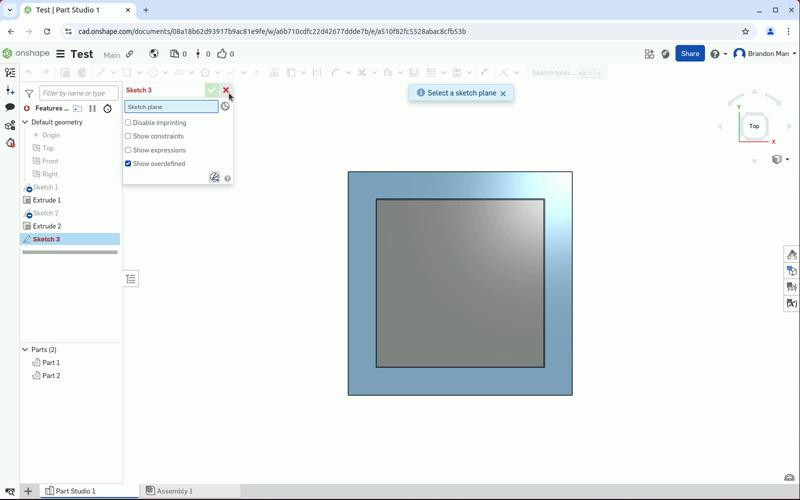
mouse_move(73, 150)
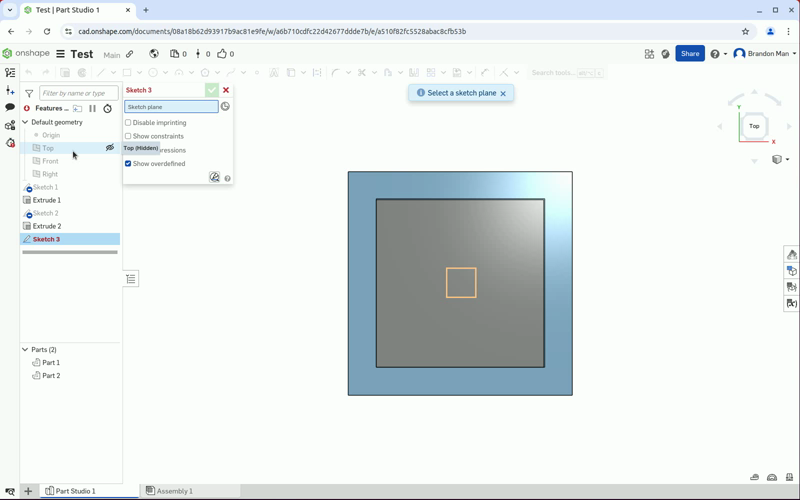
click(73, 150)
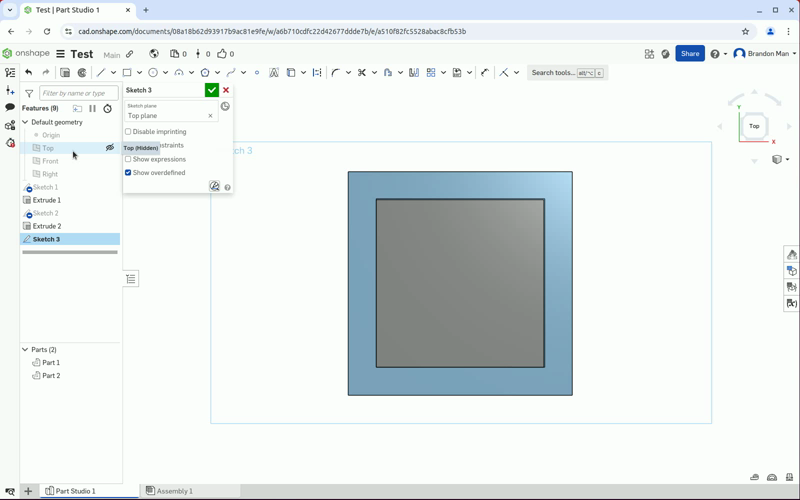
mouse_move(73, 352)
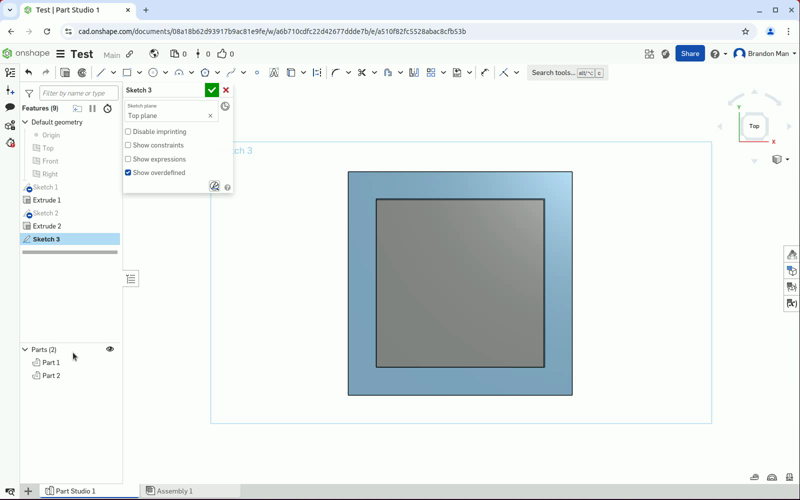
key(y)
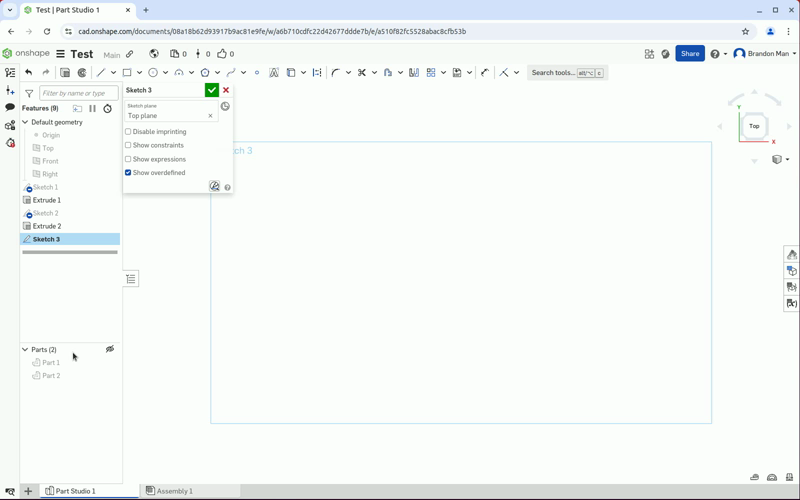
key(l)
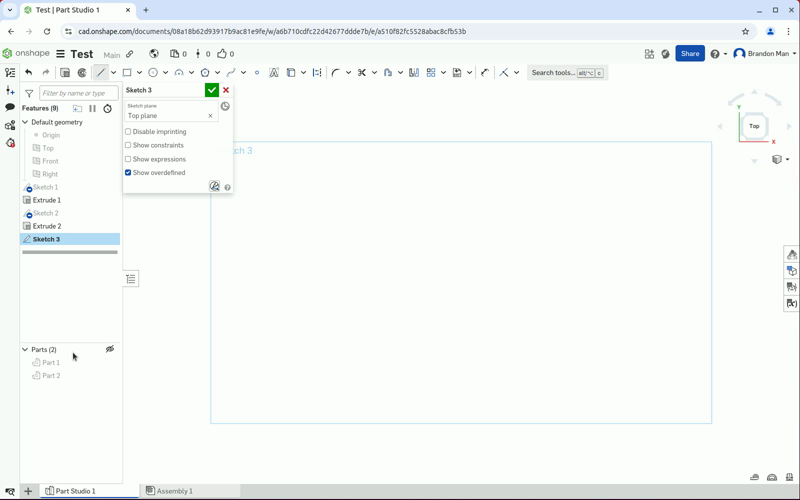
key_down(shift)
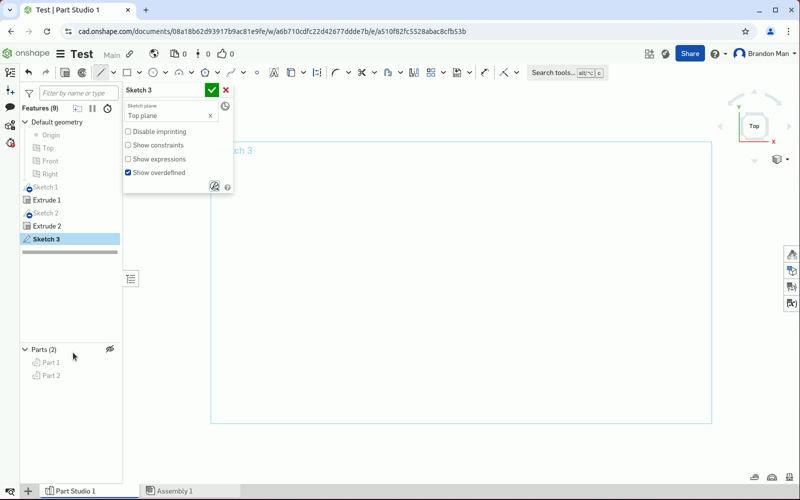
mouse_move(376, 367)
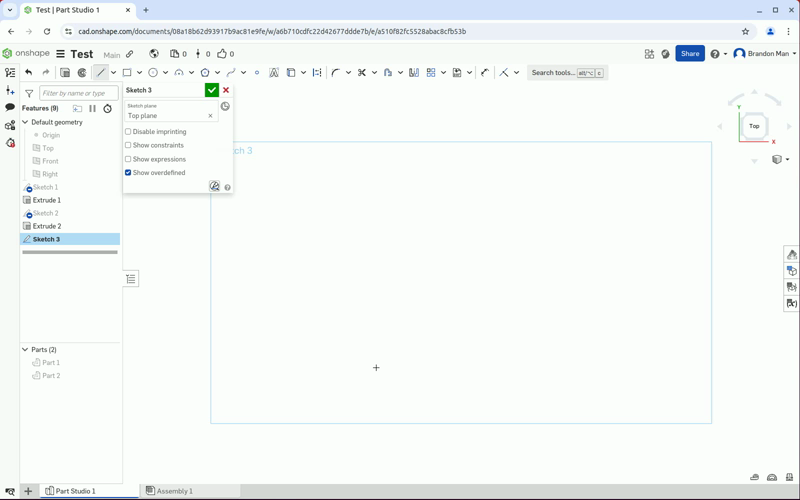
click(376, 367)
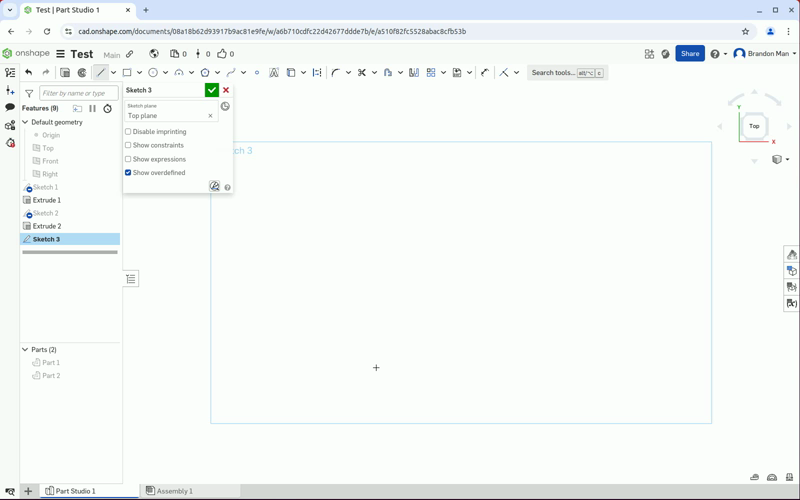
key_up(shift)
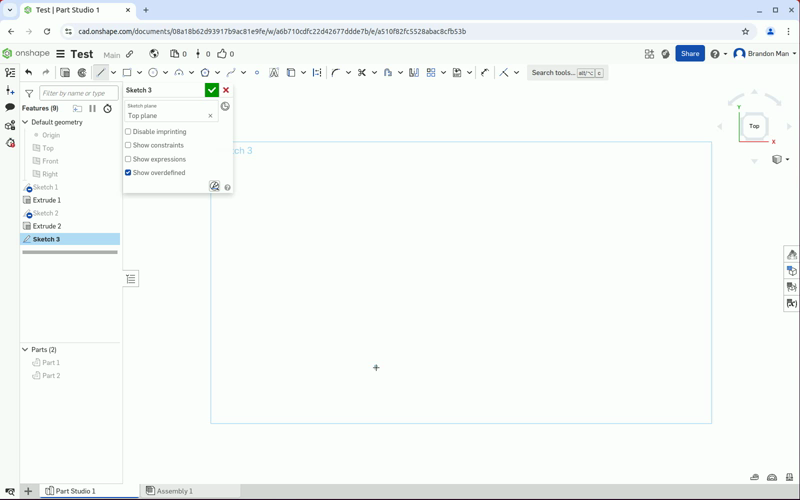
key_down(shift)
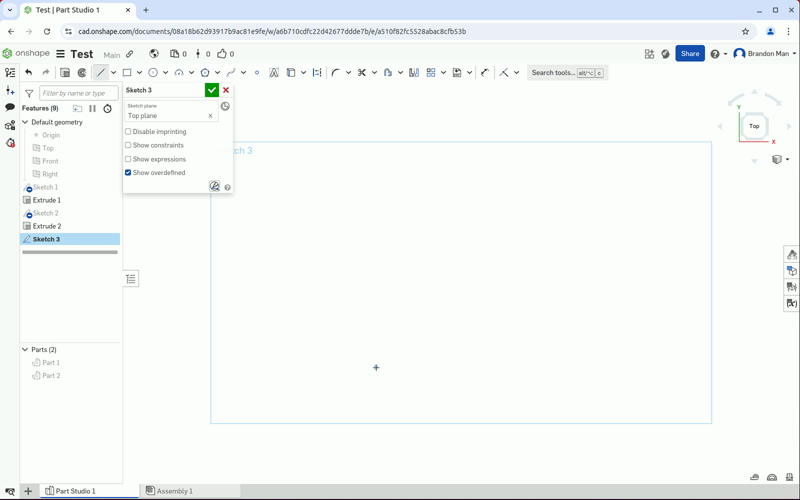
mouse_move(544, 367)
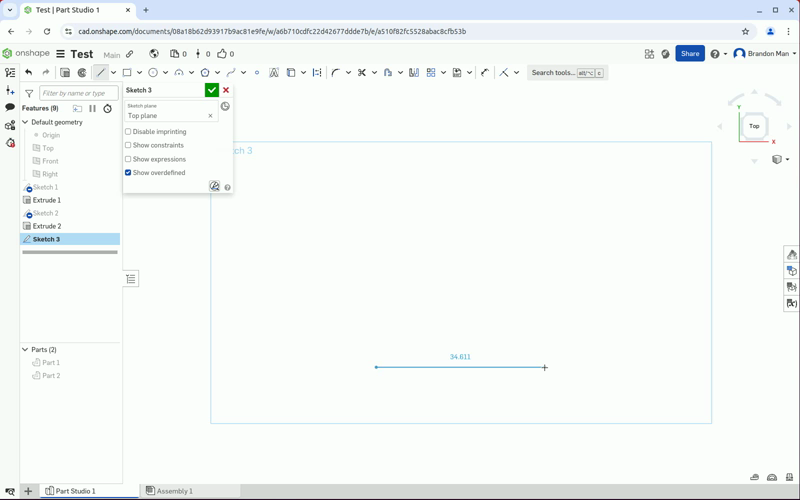
click(544, 367)
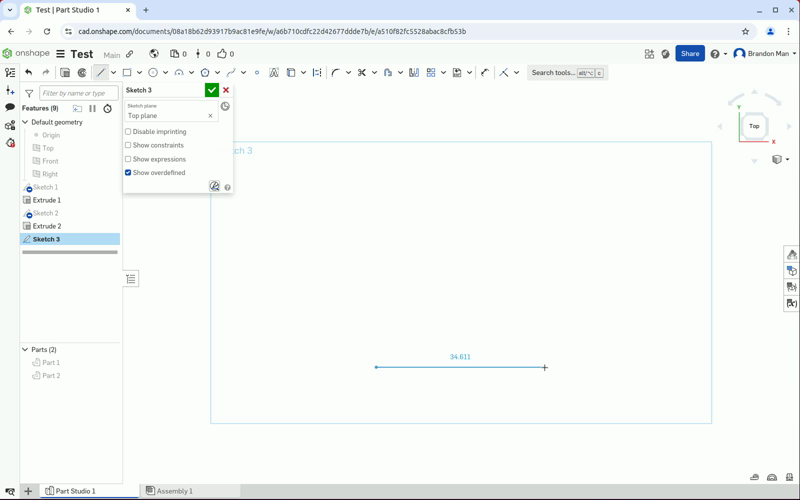
key_up(shift)
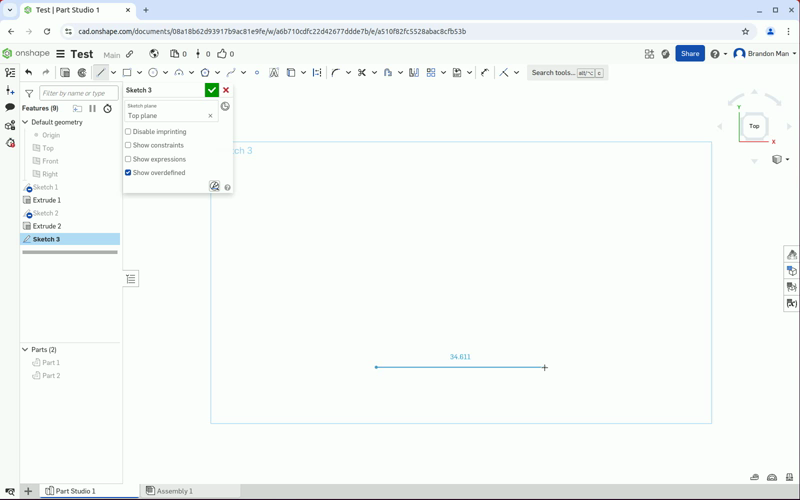
key_down(shift)
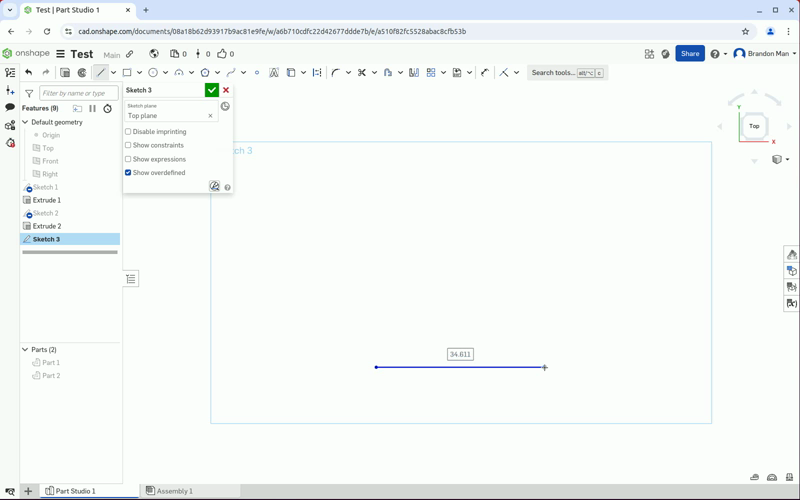
mouse_move(544, 198)
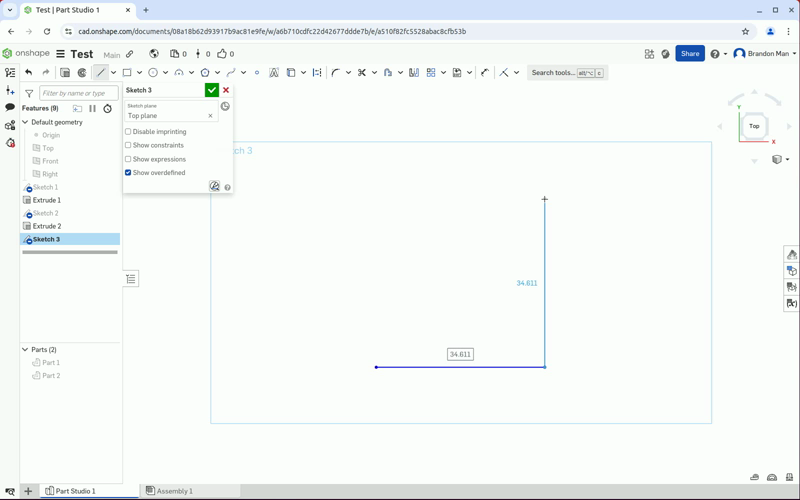
click(544, 198)
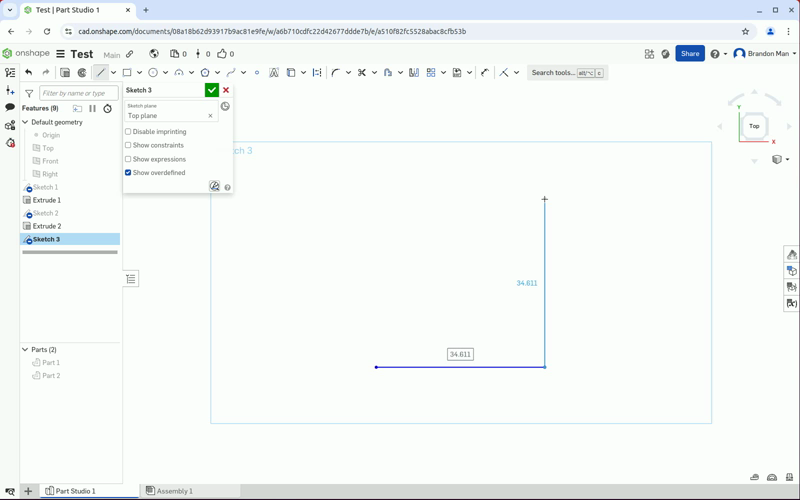
key_up(shift)
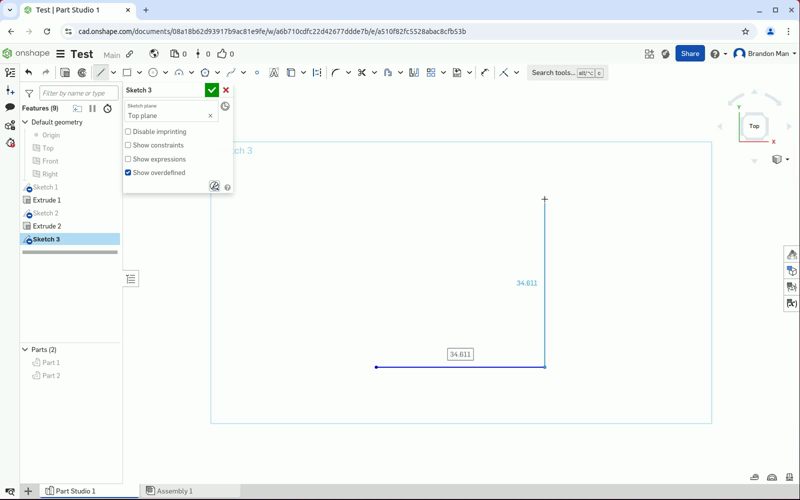
key_down(shift)
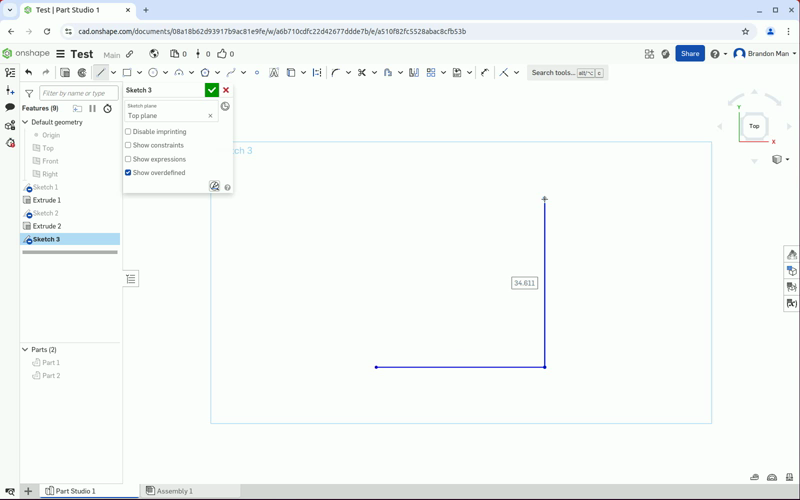
mouse_move(376, 198)
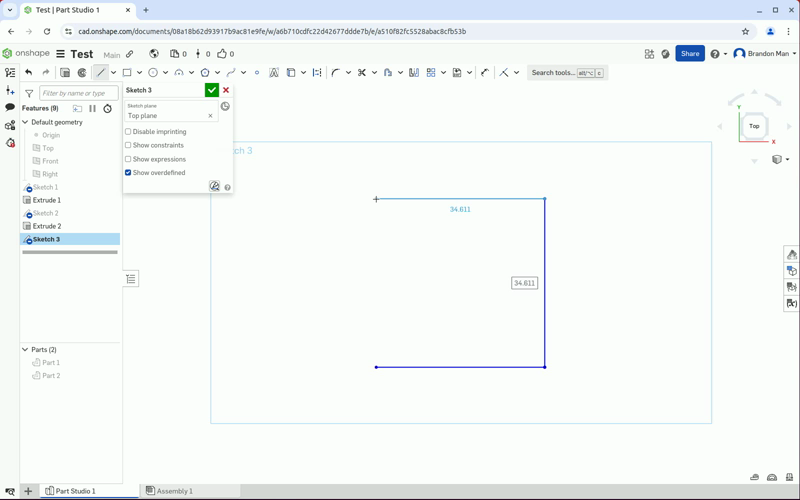
click(376, 198)
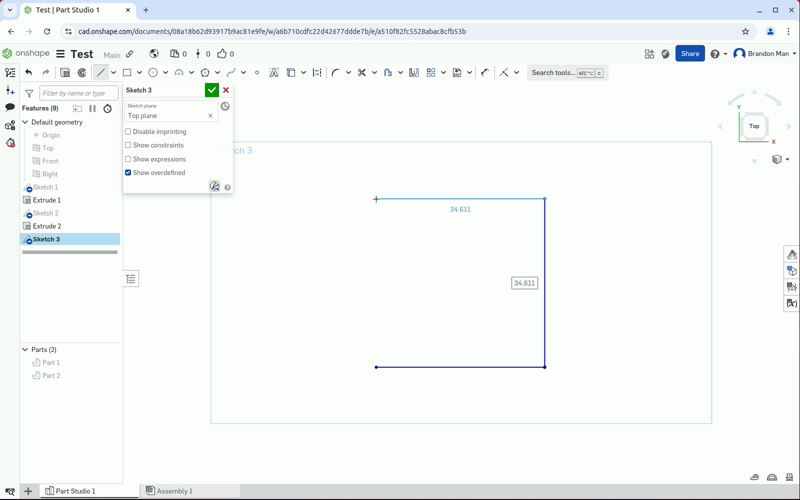
key_up(shift)
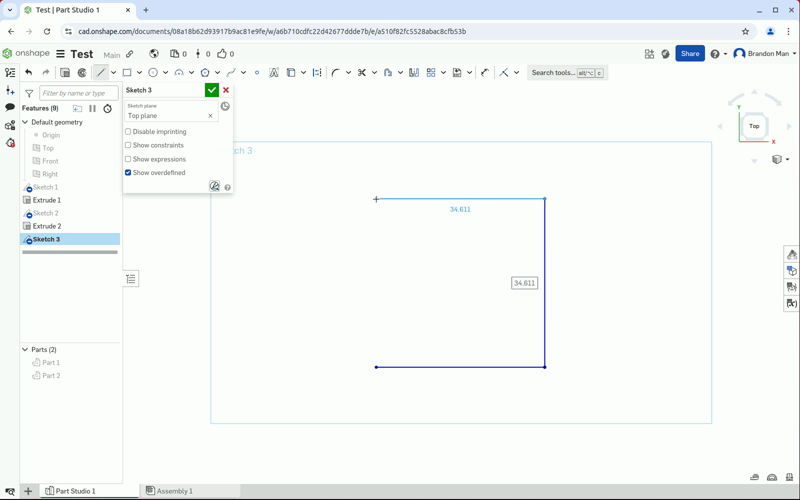
key_down(shift)
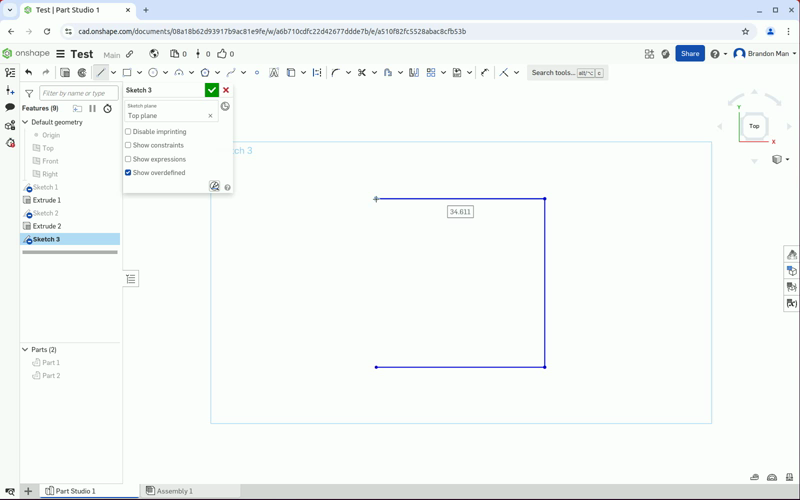
mouse_move(376, 367)
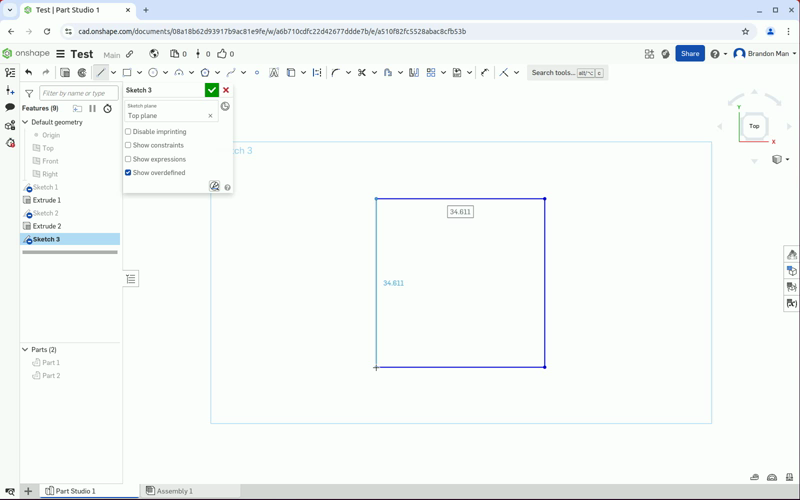
key_up(shift)
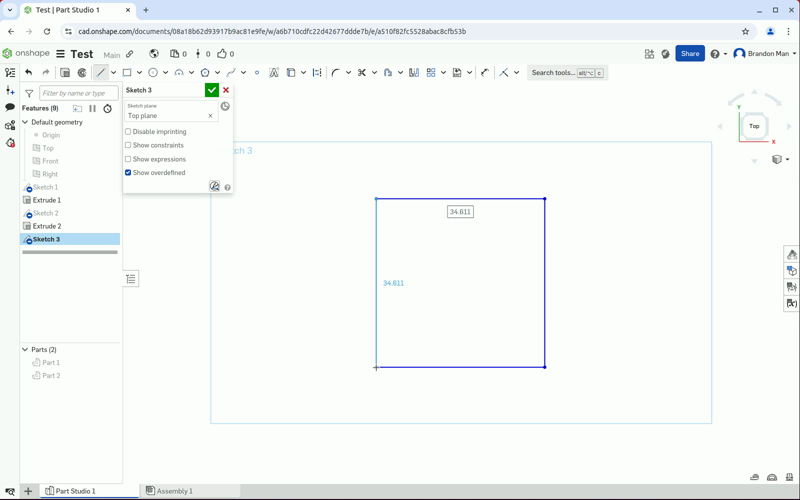
click(376, 367)
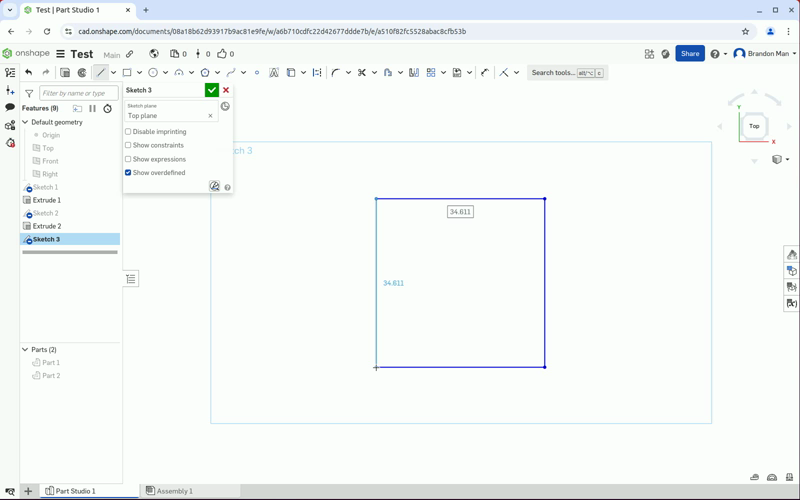
key(esc)
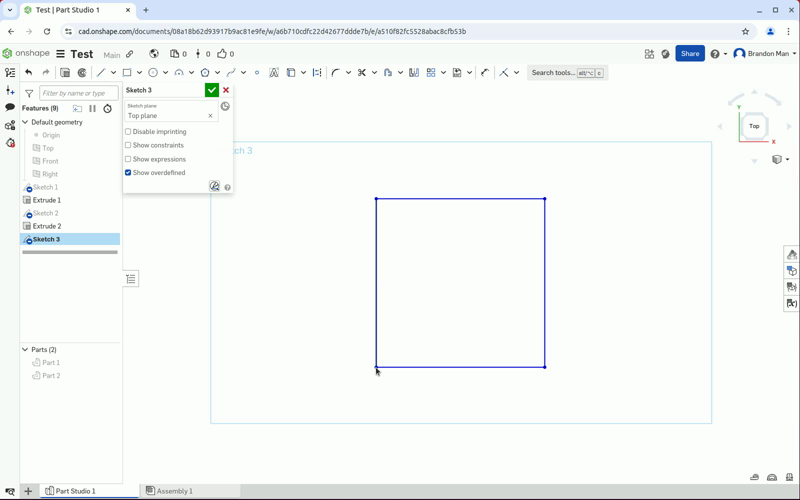
mouse_move(421, 243)
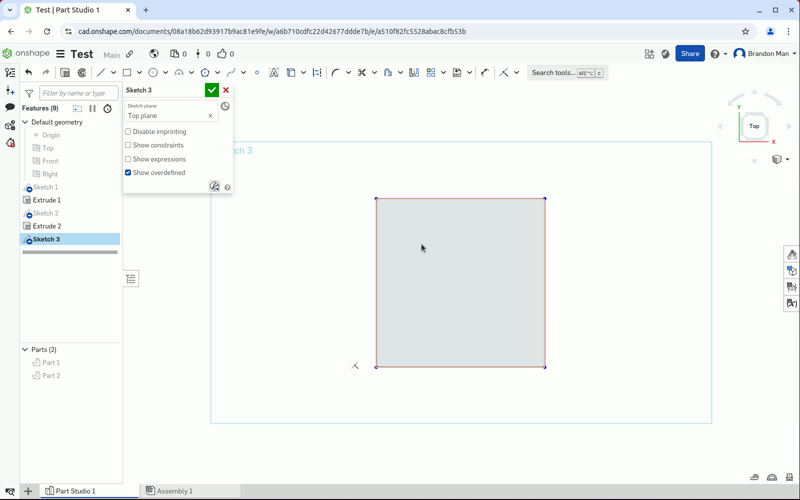
click(421, 243)
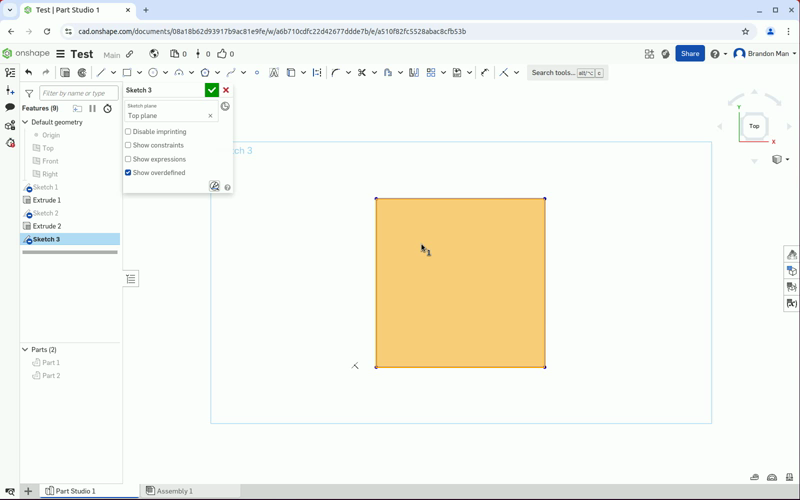
mouse_move(73, 352)
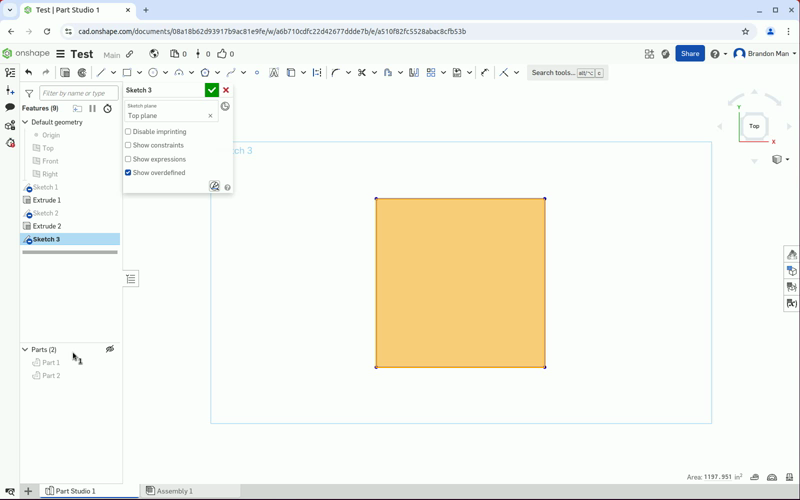
key(shift+y)
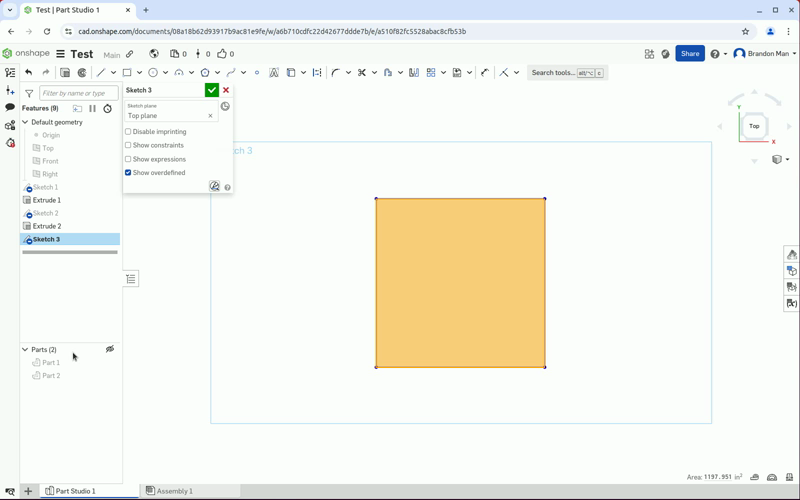
key(shift+e)
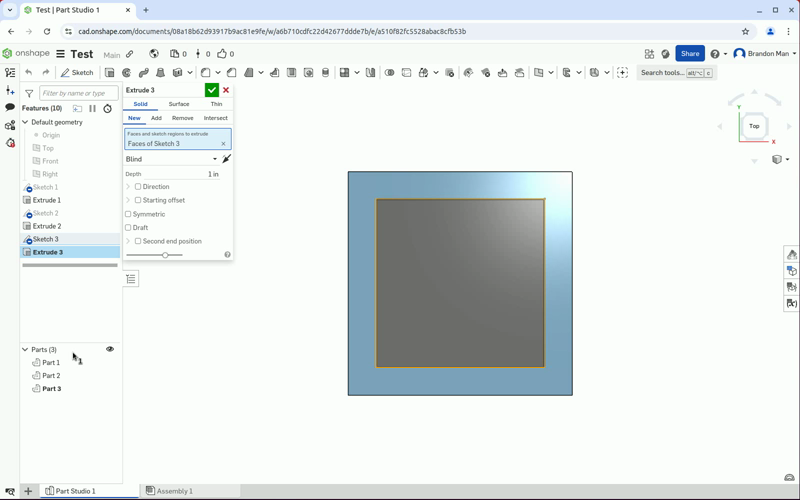
mouse_move(143, 106)
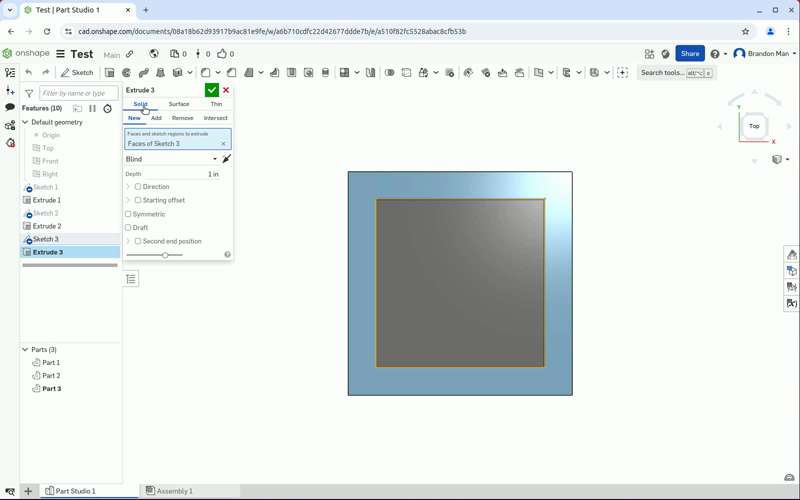
click(143, 106)
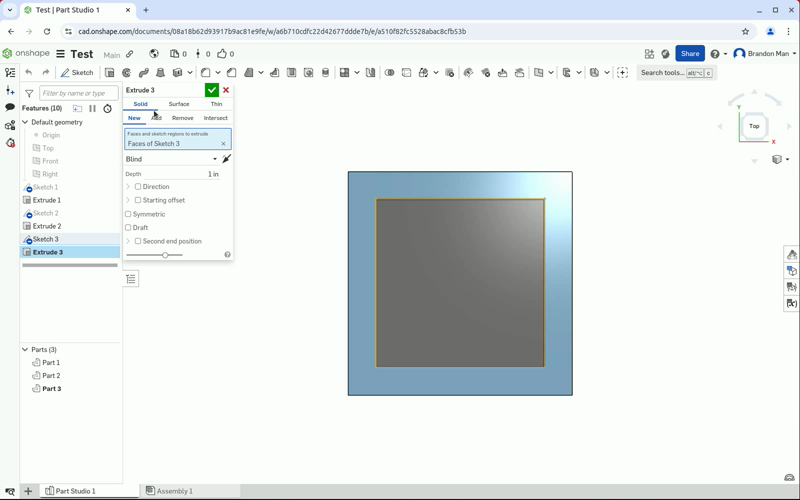
mouse_move(186, 120)
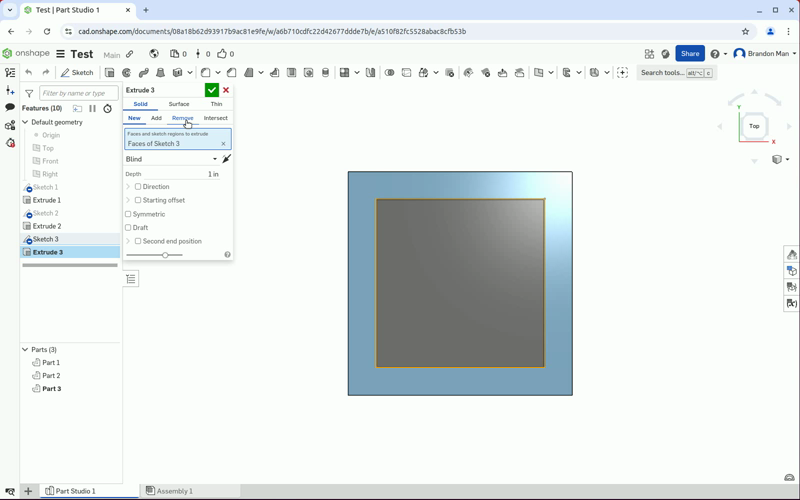
click(186, 120)
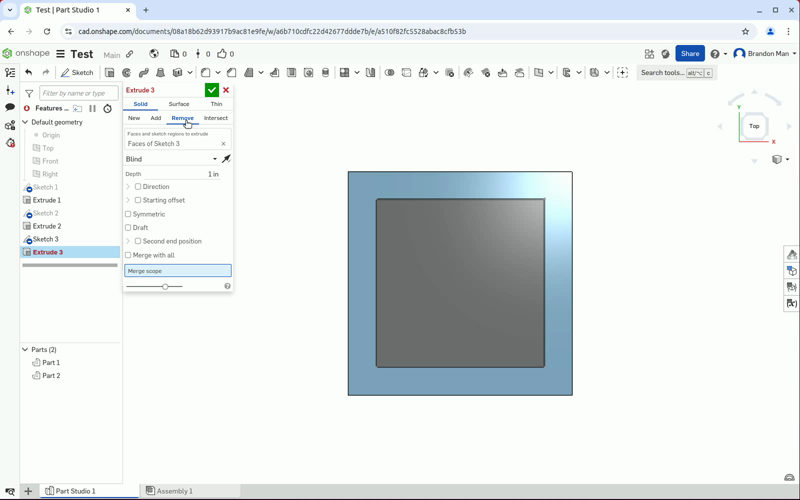
key(tab, 4)
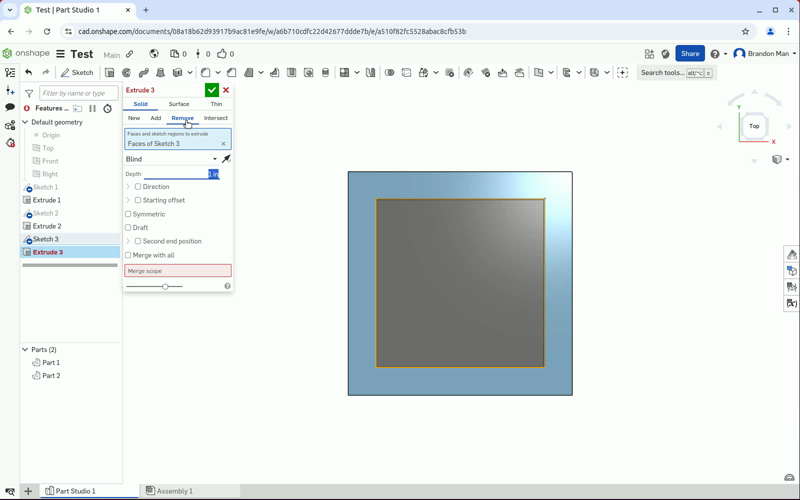
text(-23.108)
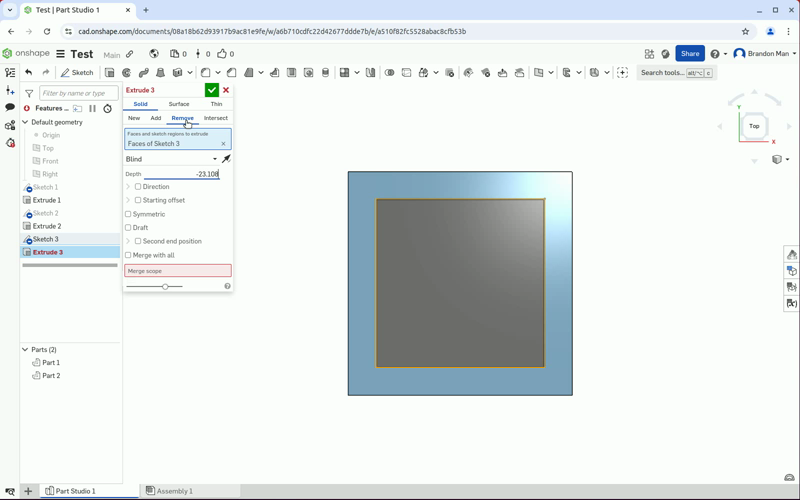
key(tab, 3)
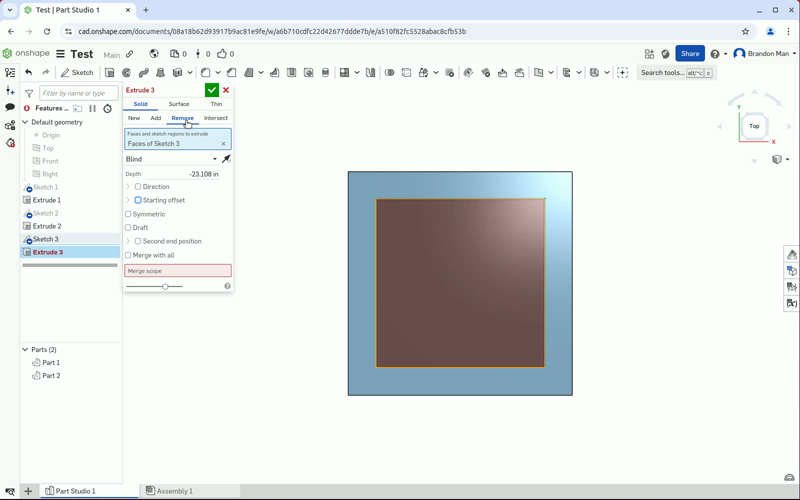
key(tab, 2)
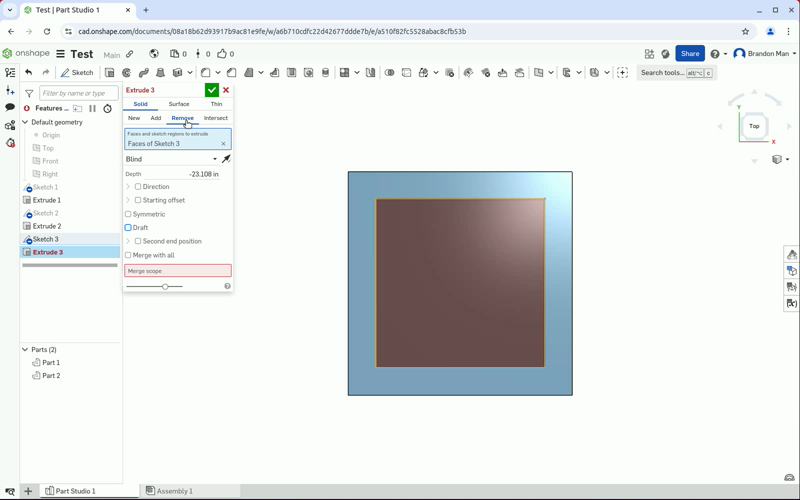
key(space)
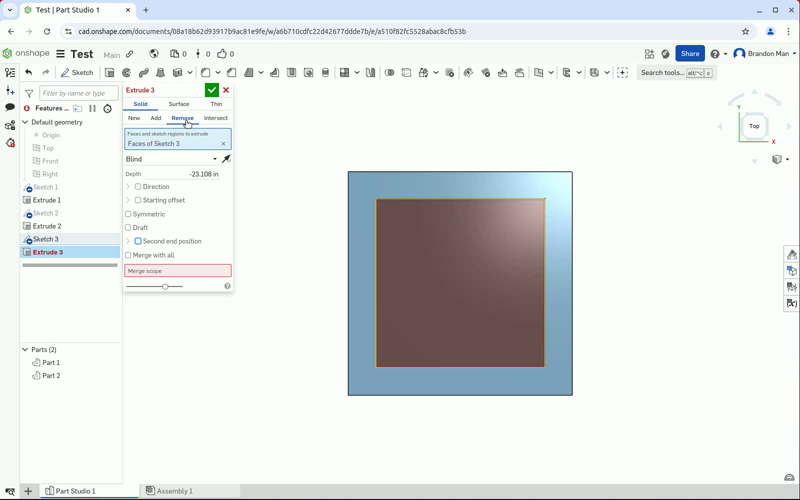
key(tab, 3)
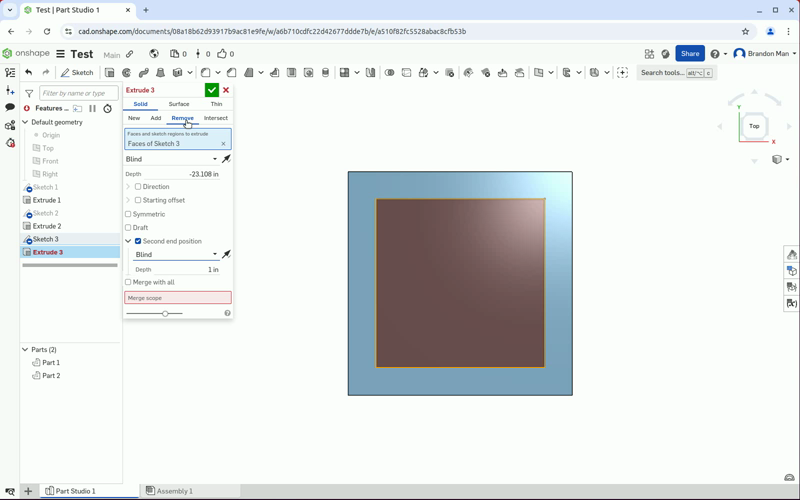
text(-5.777)
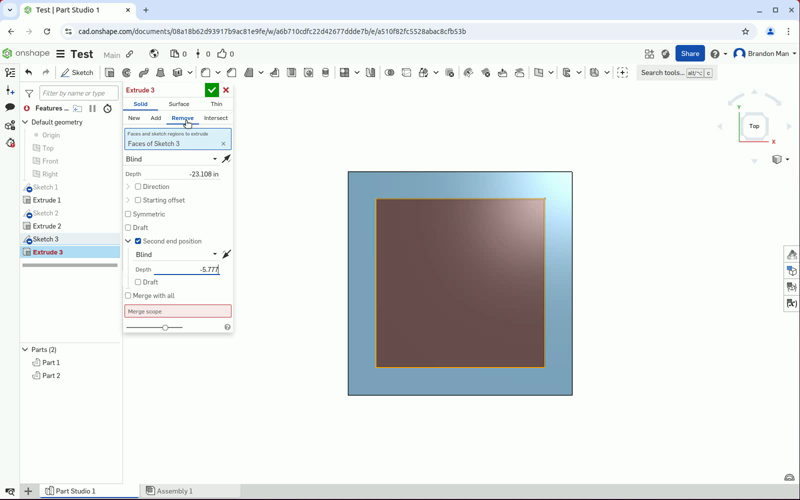
key(tab, 2)
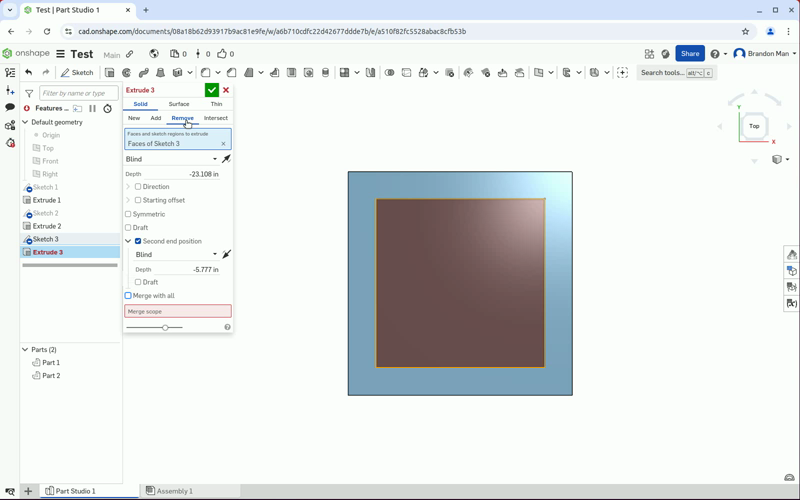
key(space)
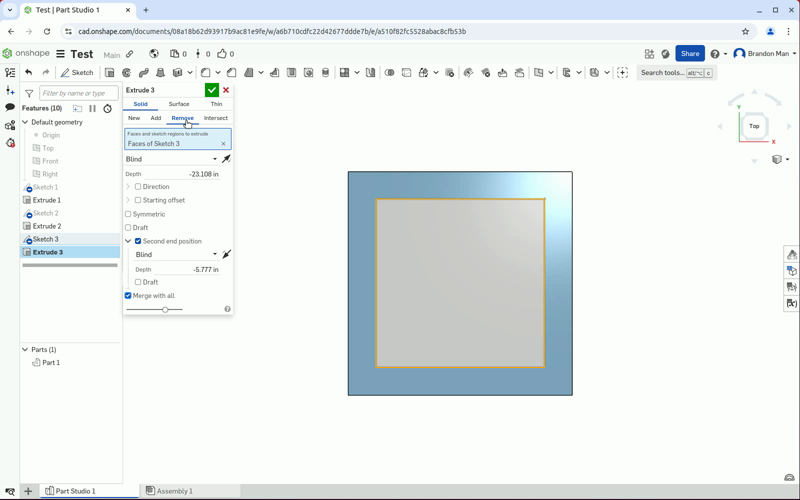
key(enter)
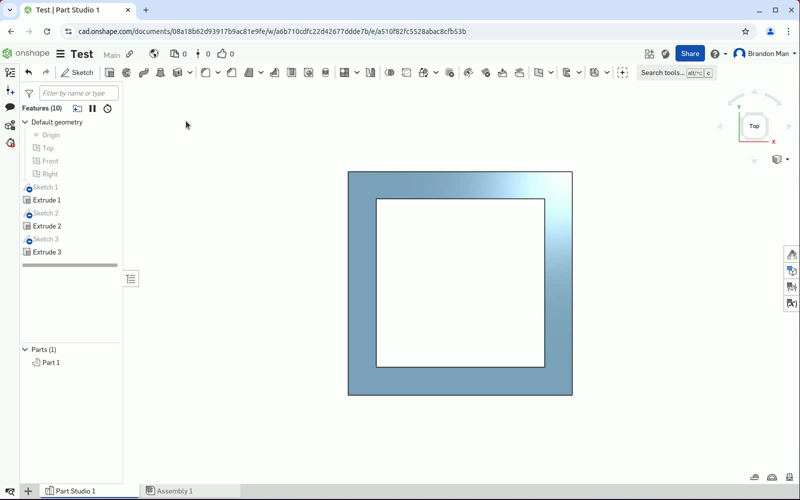
key(shift+h)
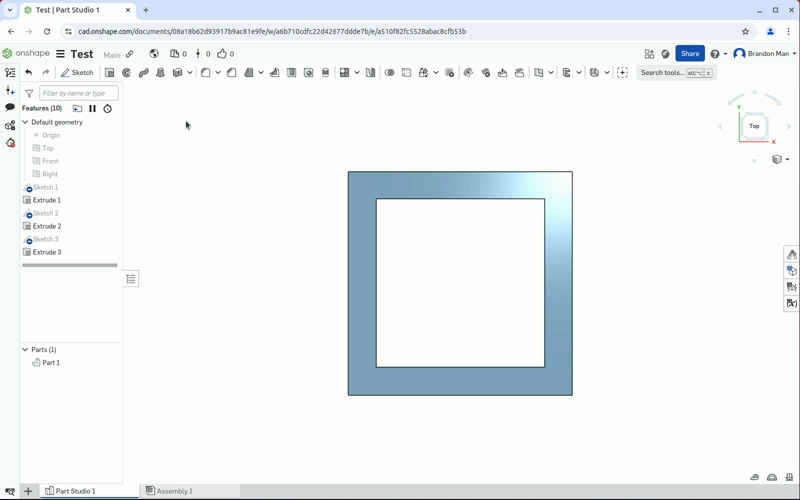
key(shift+h)
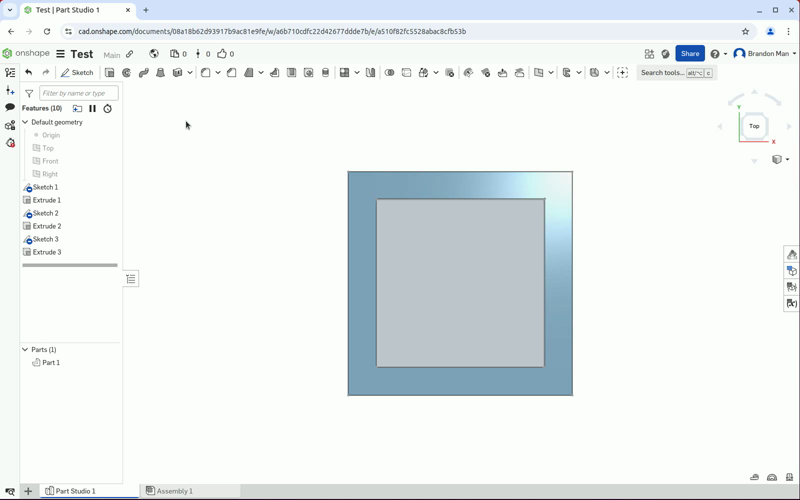
key(shift+7)
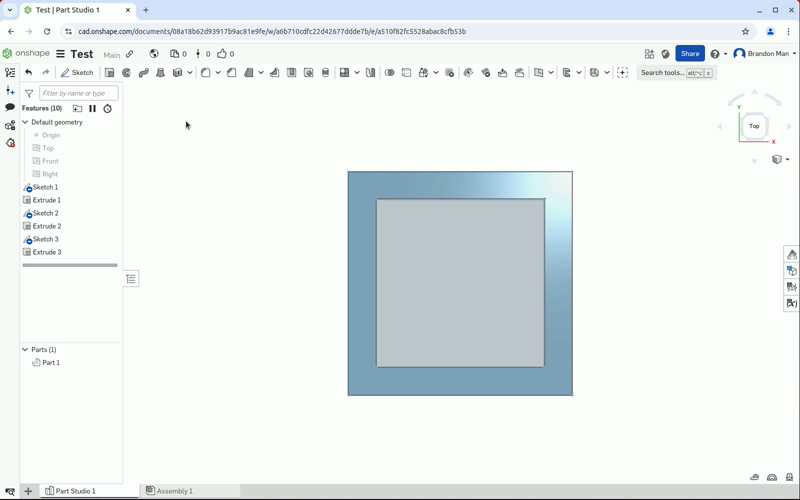
key(up, 3)
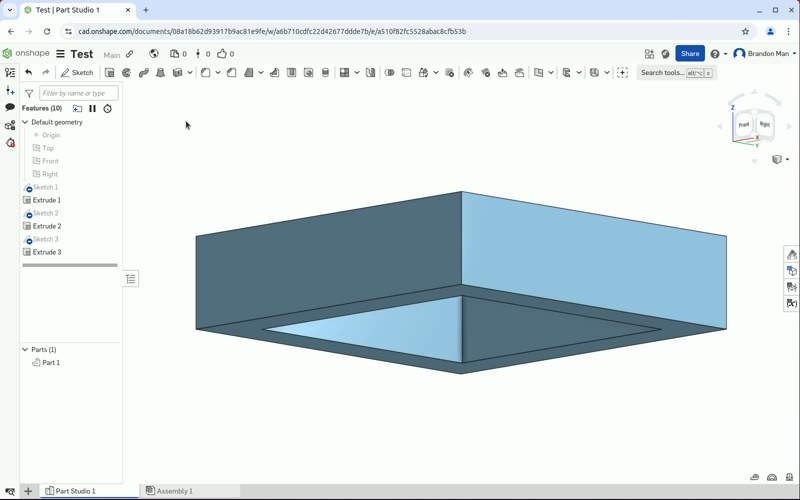
key(left, 3)
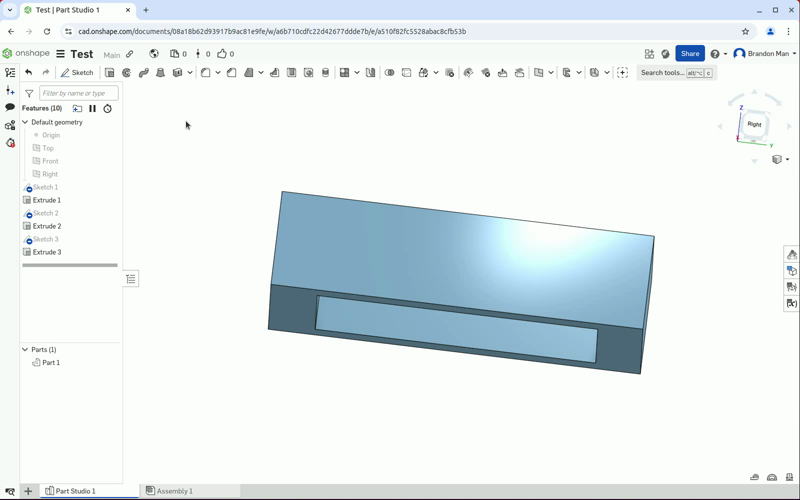
key(right, 3)
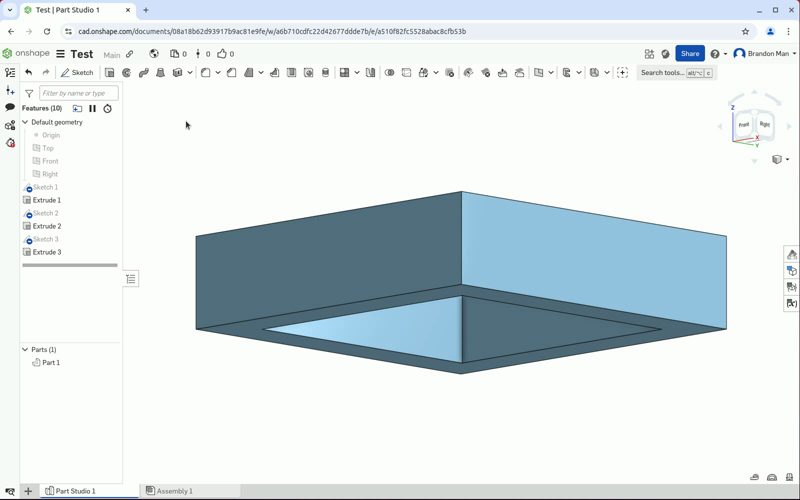
key(down, 3)
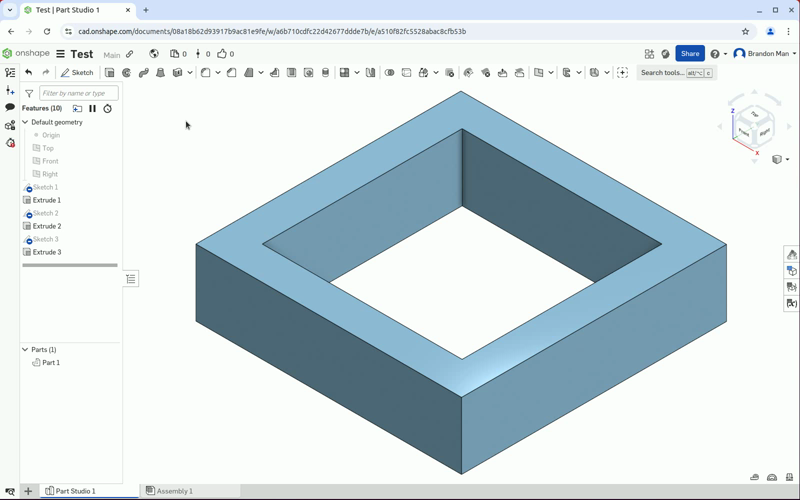
mouse_move(73, 189)
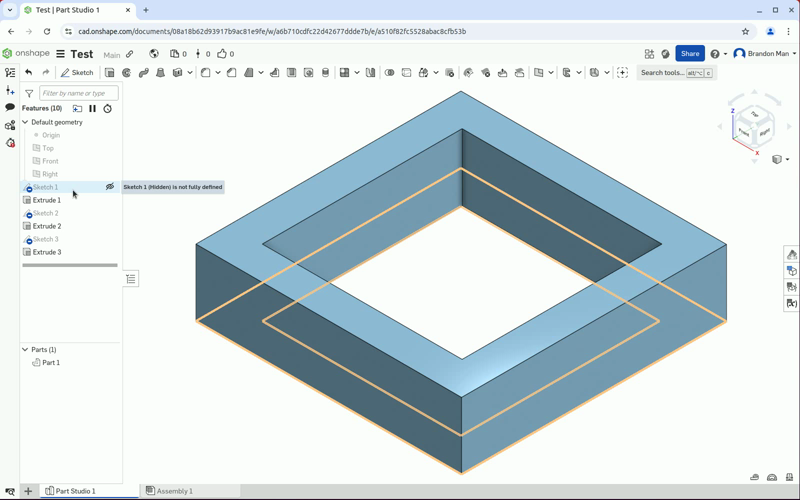
click(73, 189)